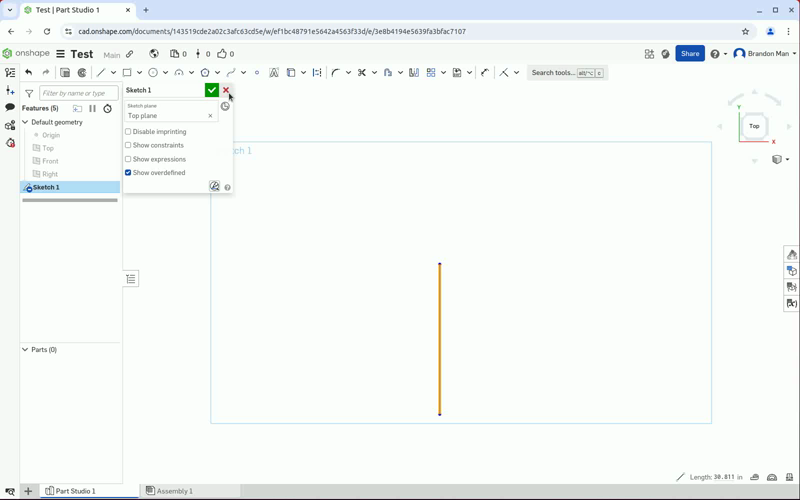
key(shift+h)
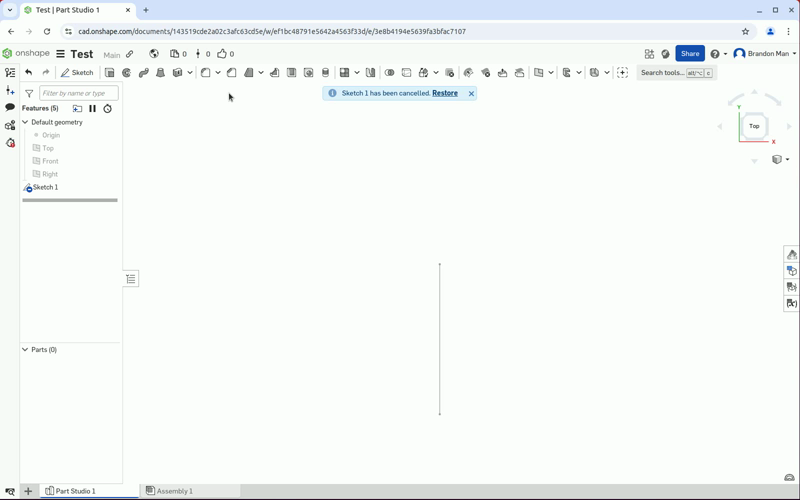
mouse_move(73, 352)
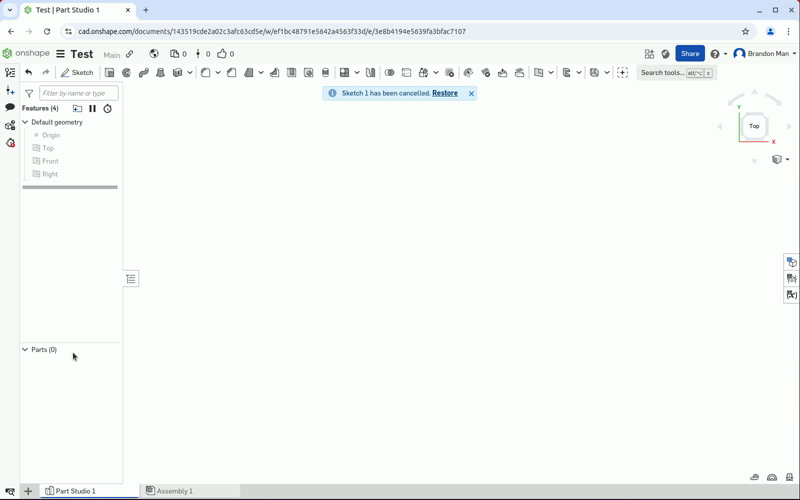
key(y)
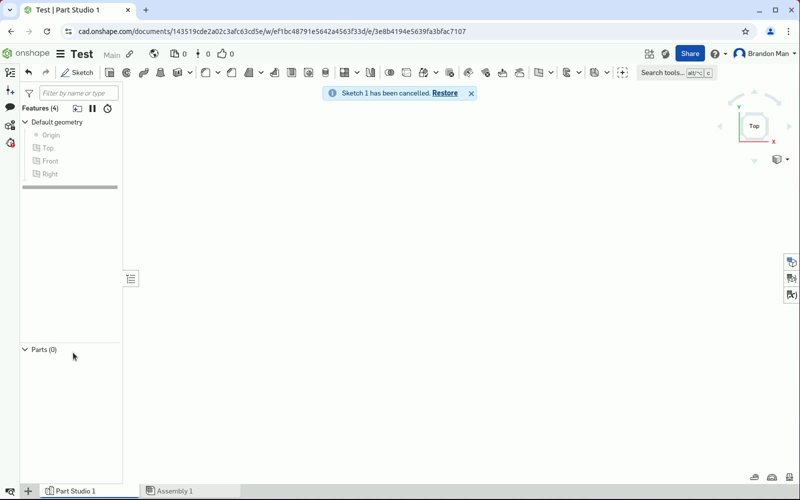
key(shift+p)
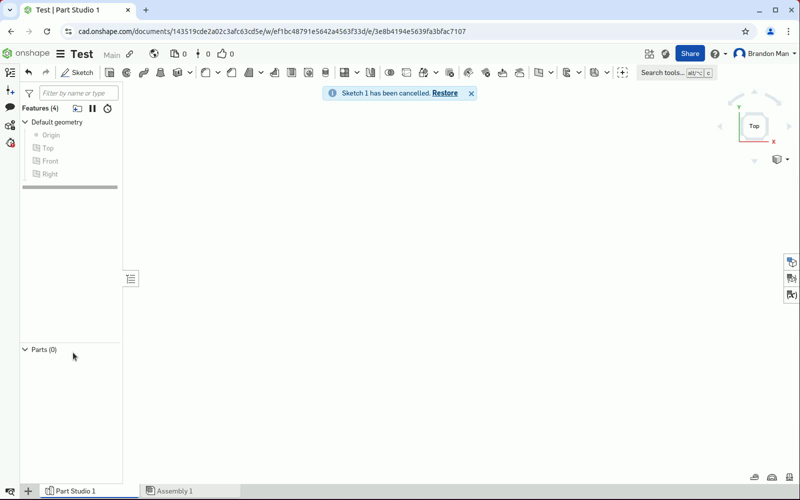
key(space)
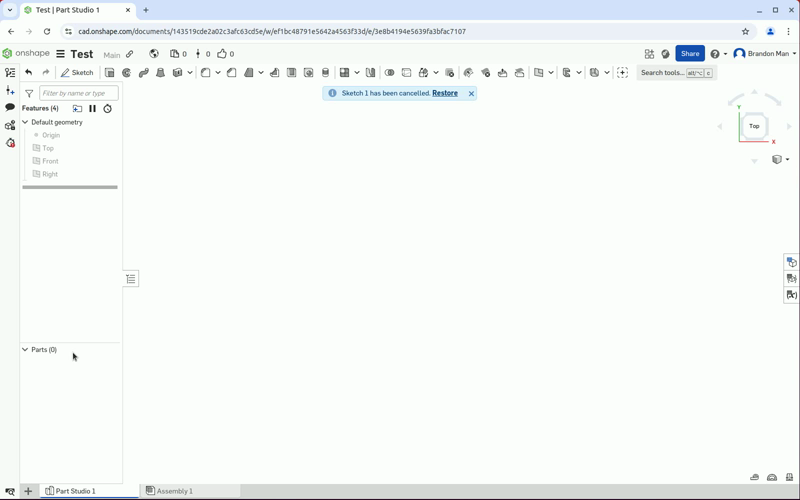
key_down(shift)
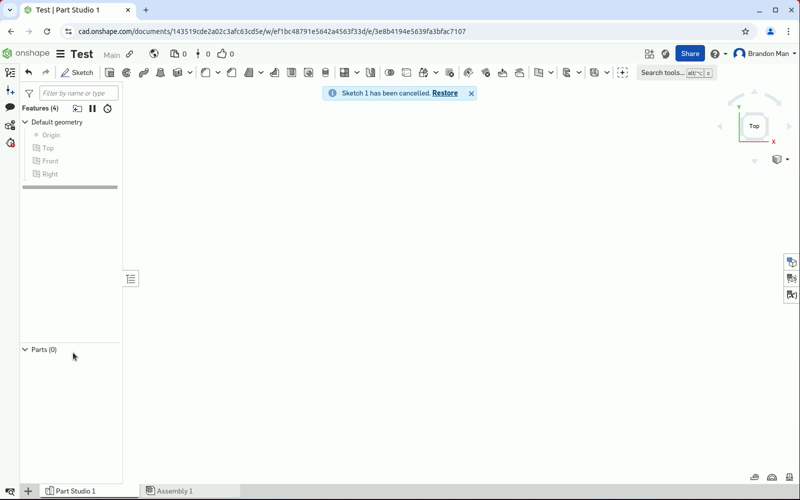
key(up)
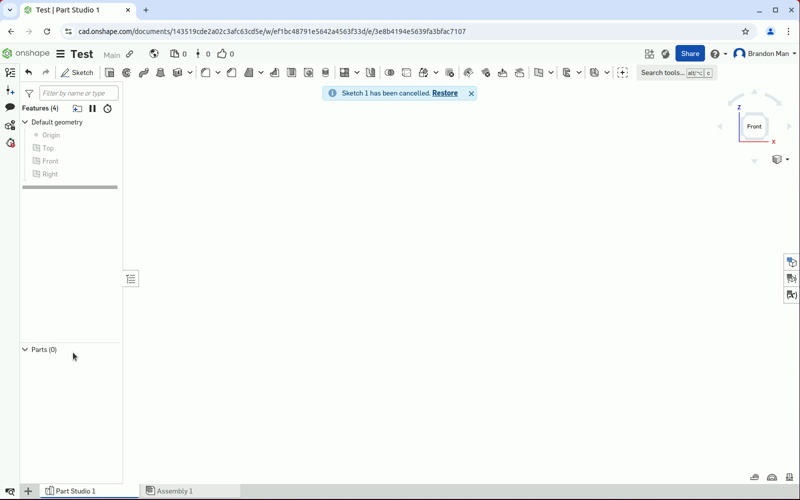
key_up(shift)
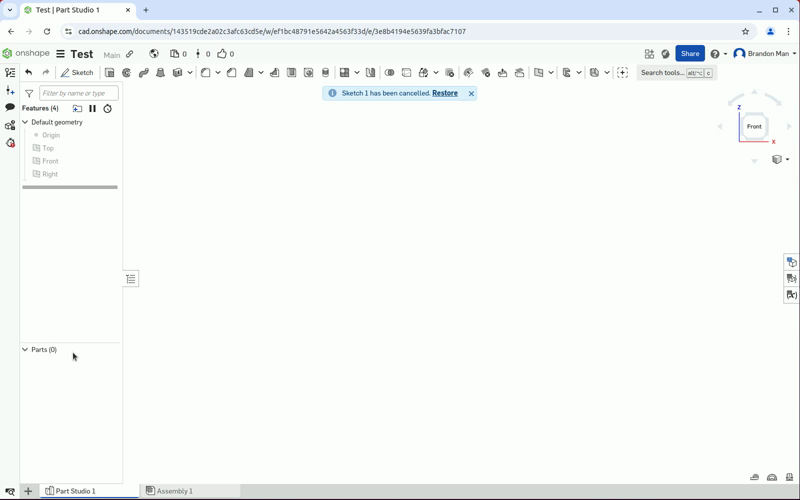
mouse_move(73, 352)
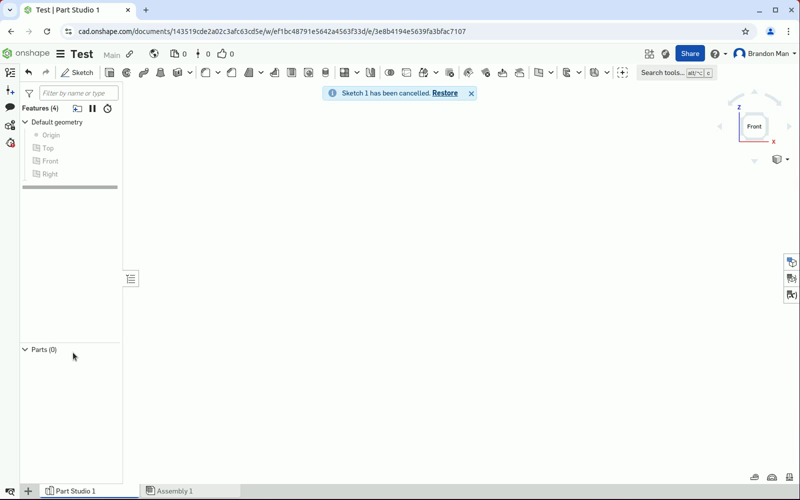
key(shift+y)
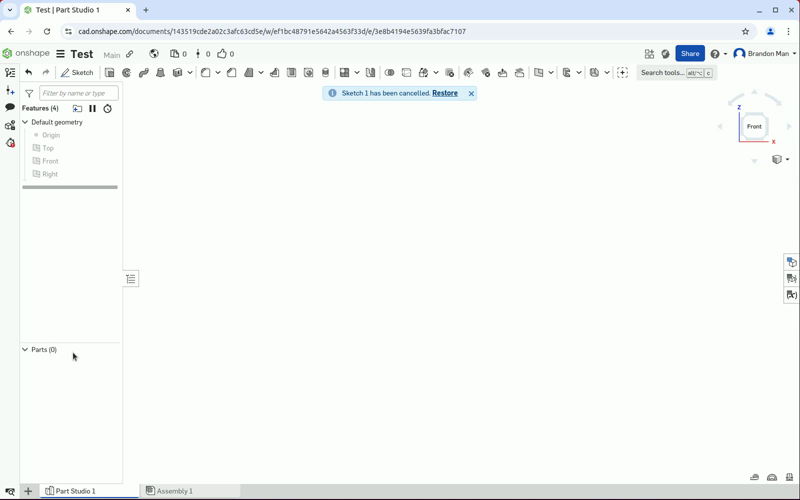
key(shift+s)
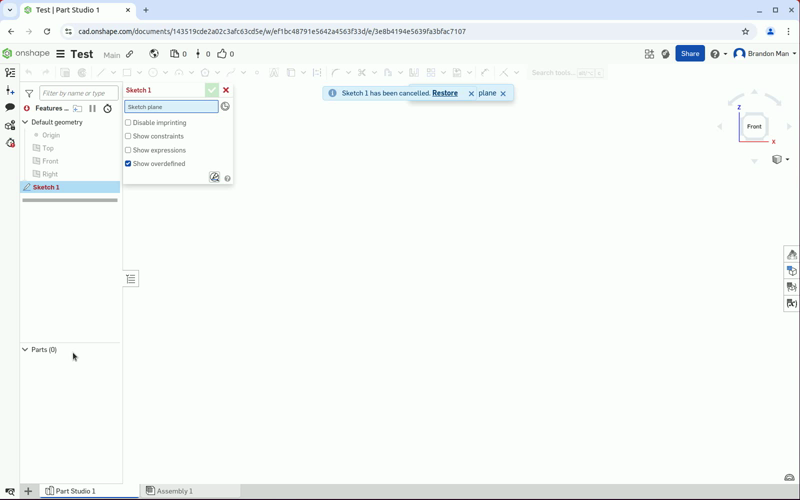
mouse_move(73, 163)
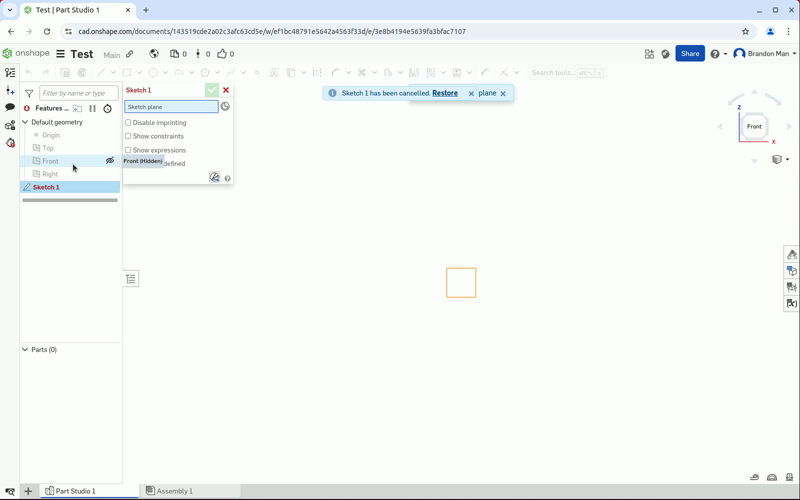
click(73, 163)
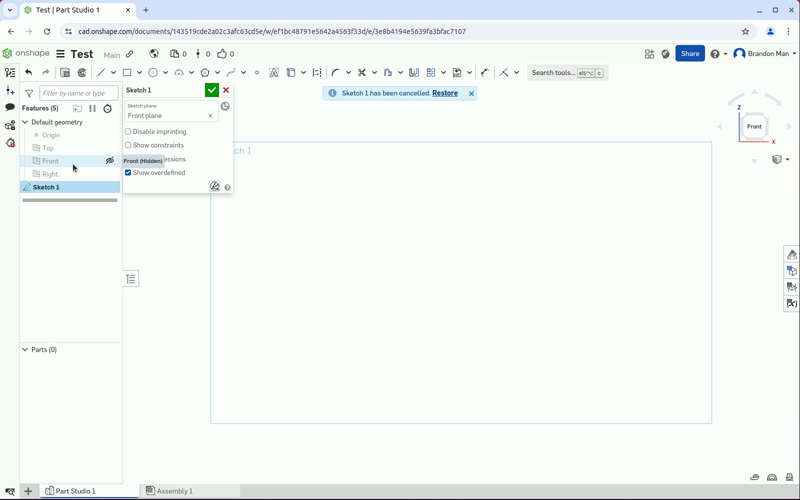
mouse_move(73, 352)
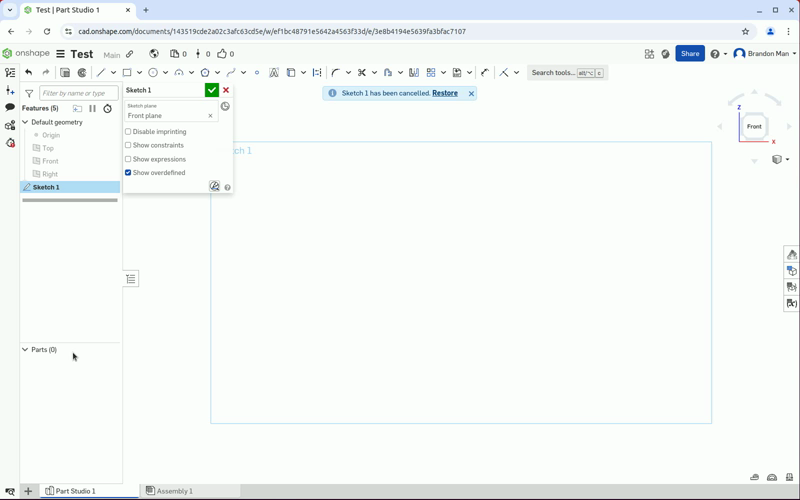
key(y)
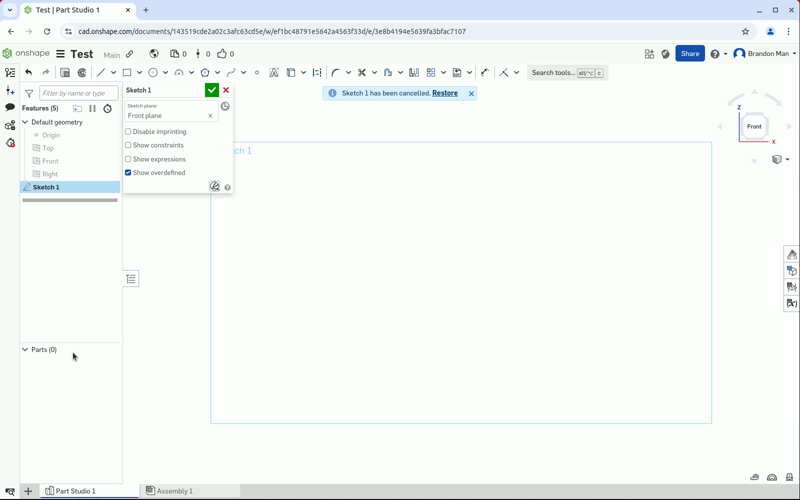
key(l)
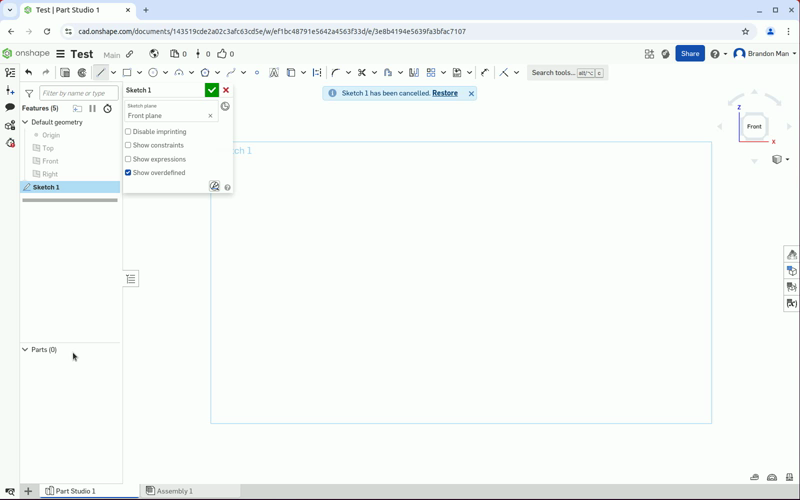
key_down(shift)
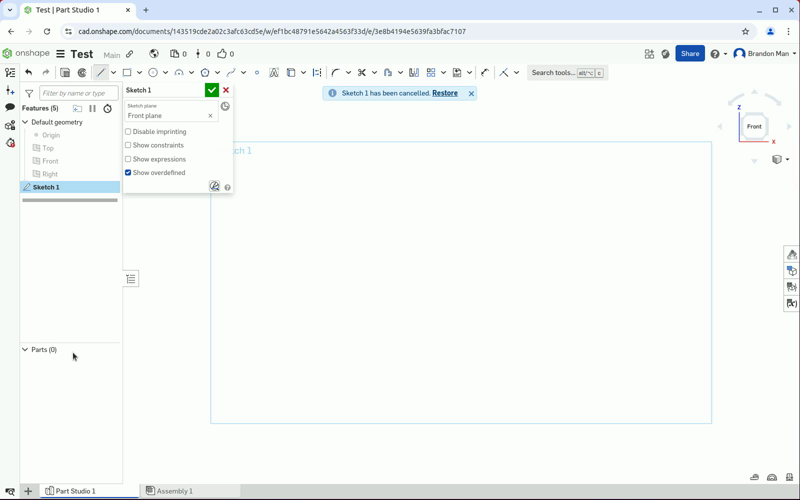
mouse_move(395, 282)
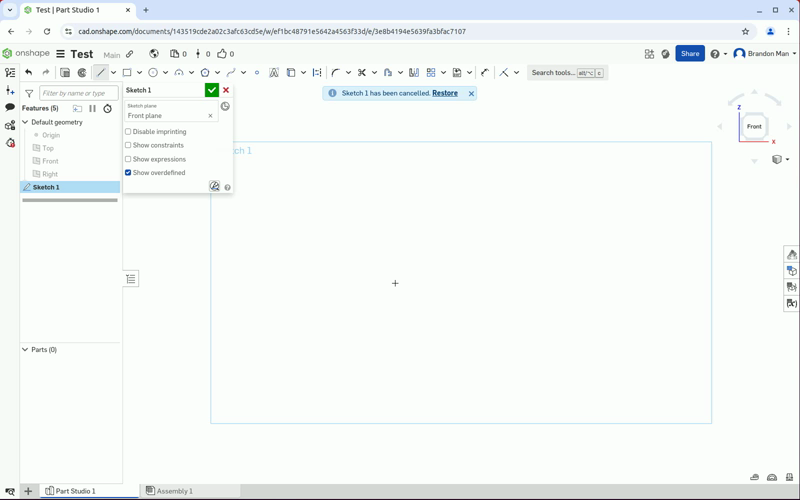
click(395, 282)
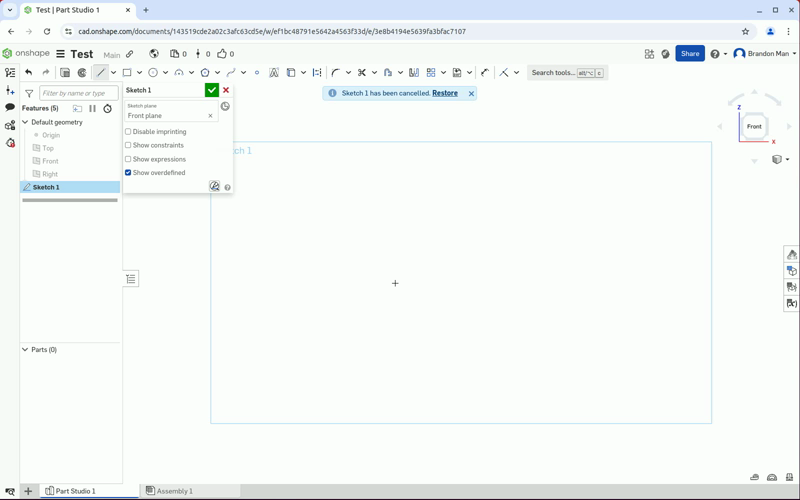
key_up(shift)
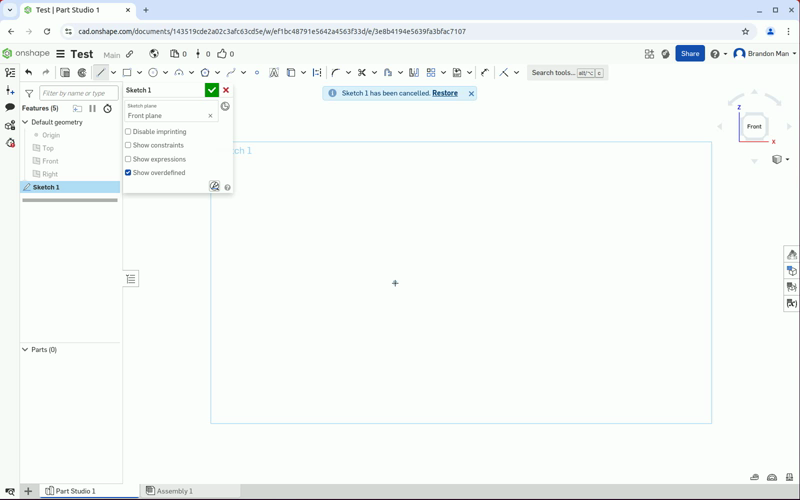
key_down(shift)
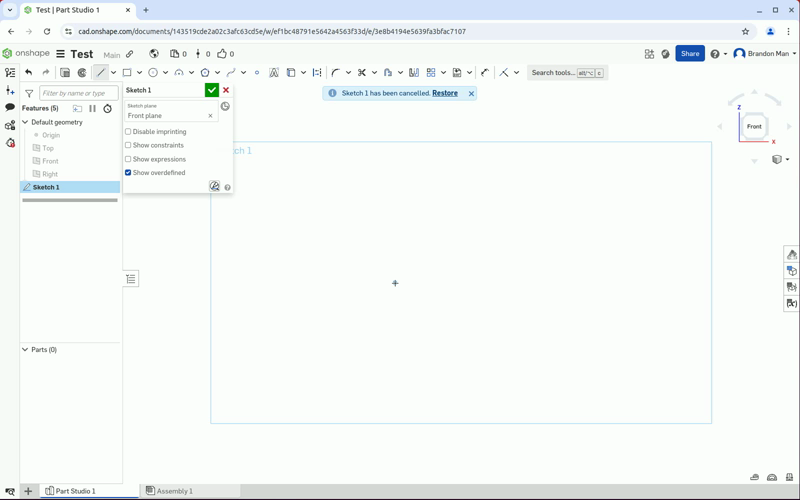
mouse_move(571, 282)
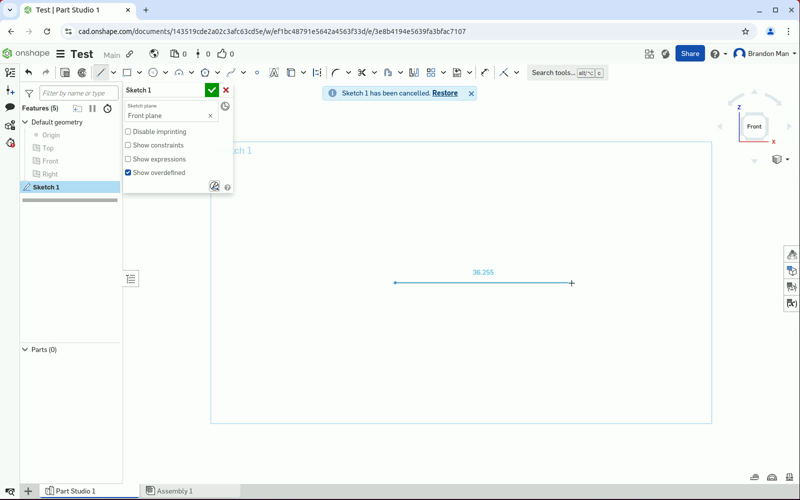
click(571, 282)
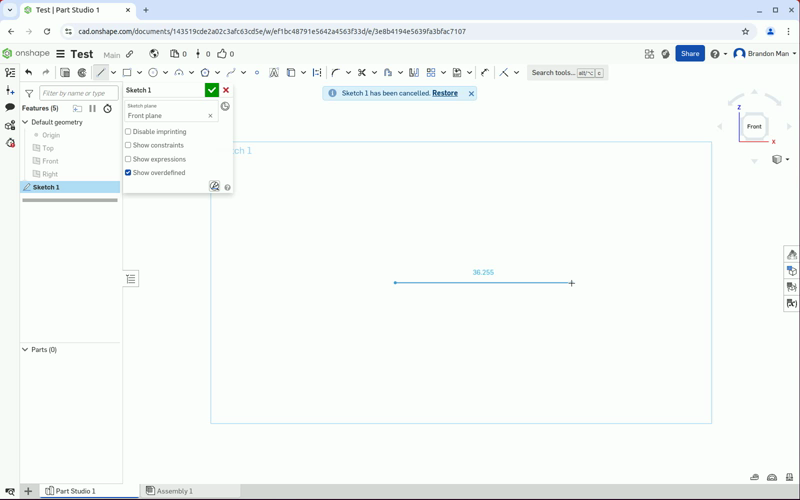
key_up(shift)
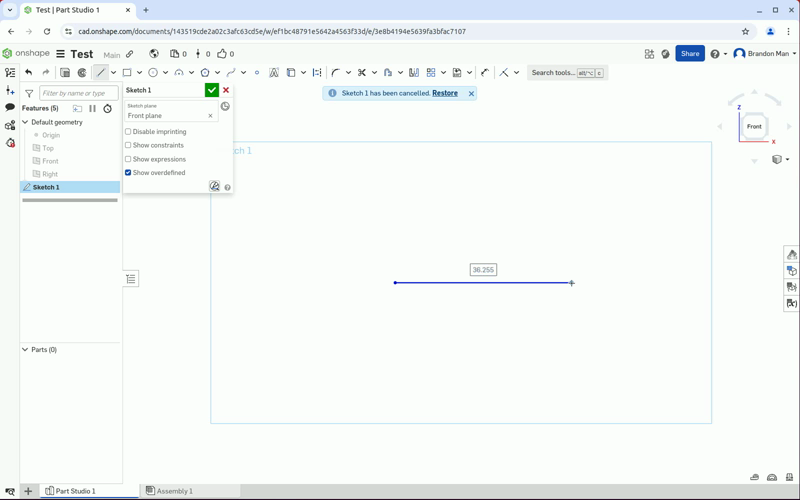
key_down(shift)
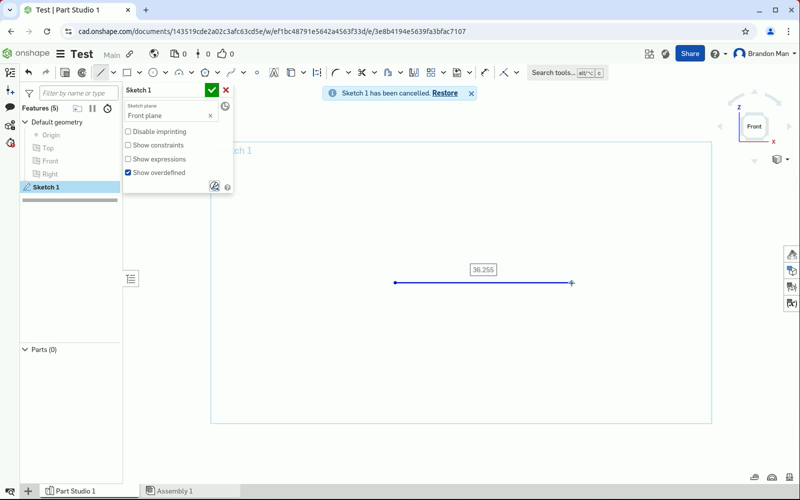
mouse_move(589, 282)
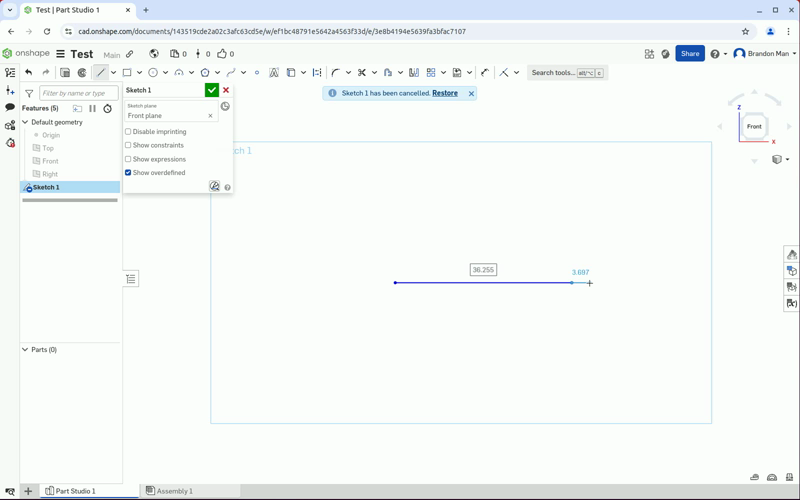
mouse_move(571, 251)
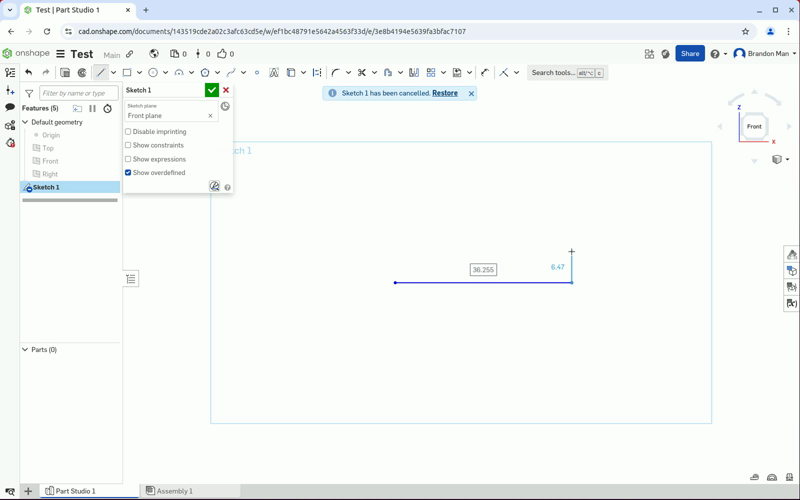
click(571, 251)
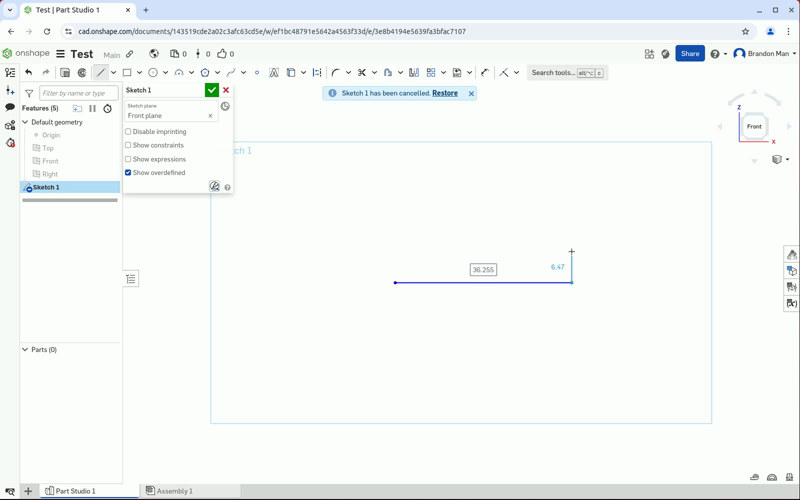
key_up(shift)
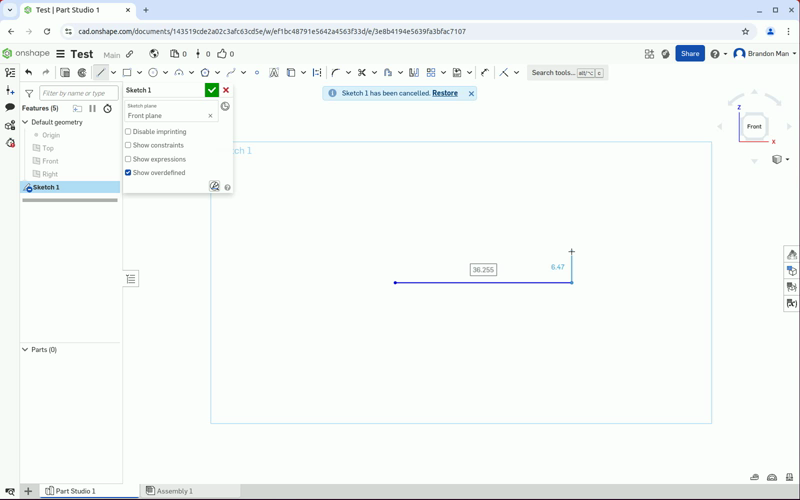
key_down(shift)
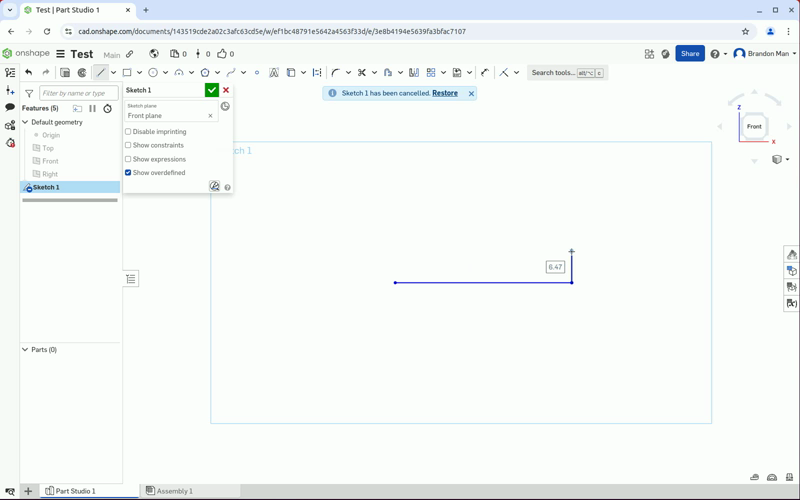
mouse_move(506, 251)
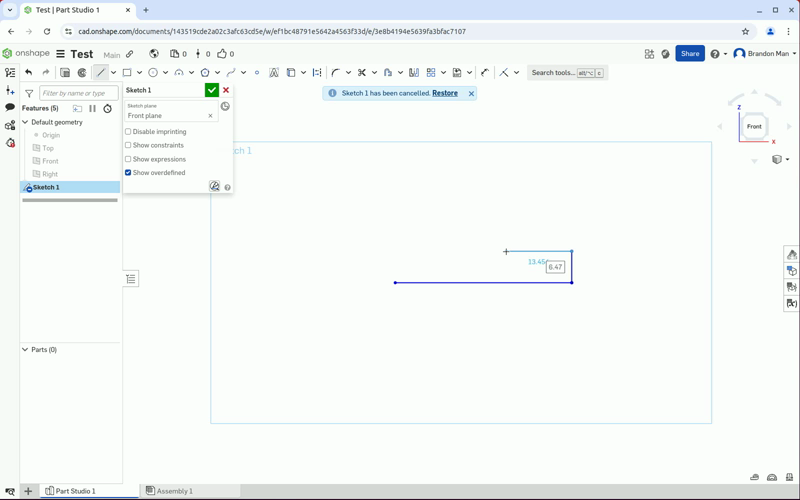
click(506, 251)
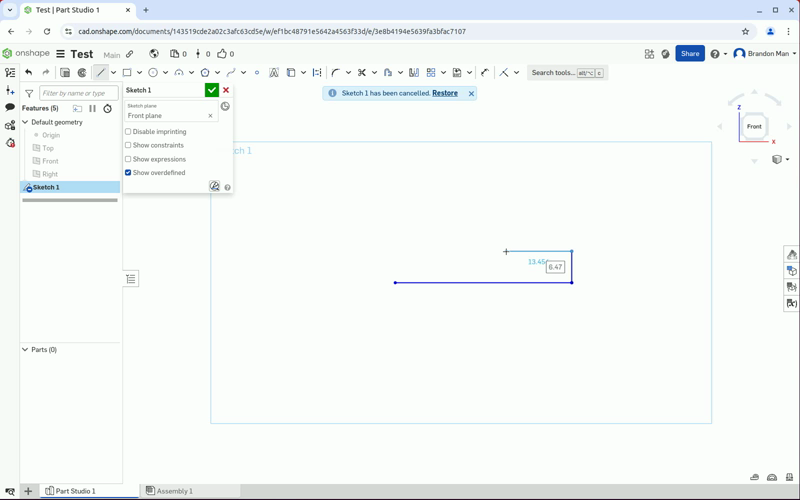
key_up(shift)
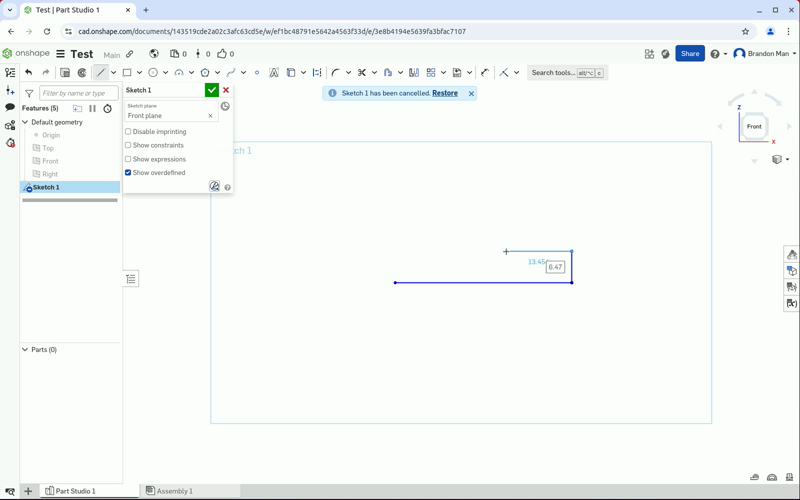
key_down(shift)
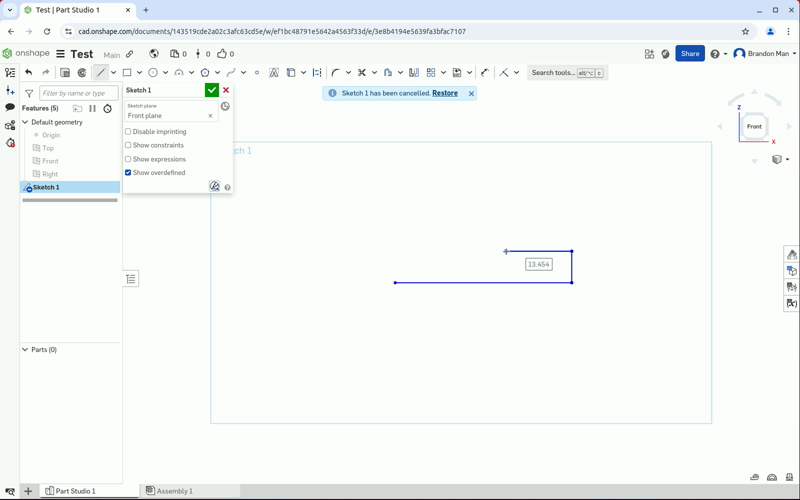
mouse_move(506, 171)
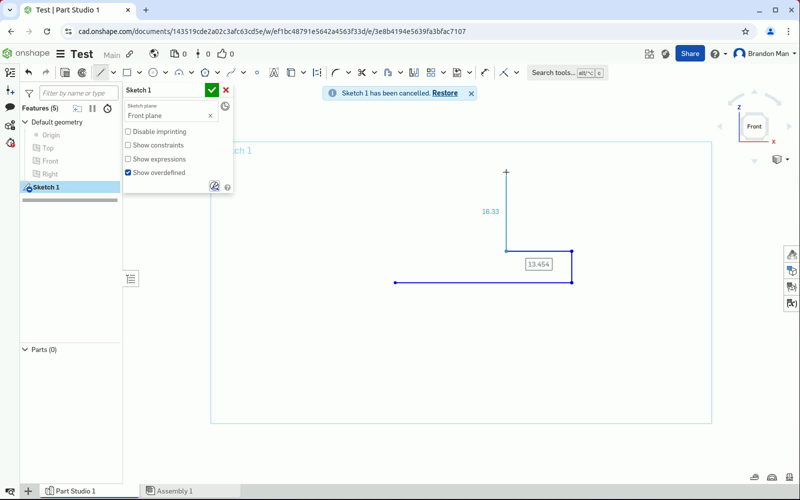
click(506, 171)
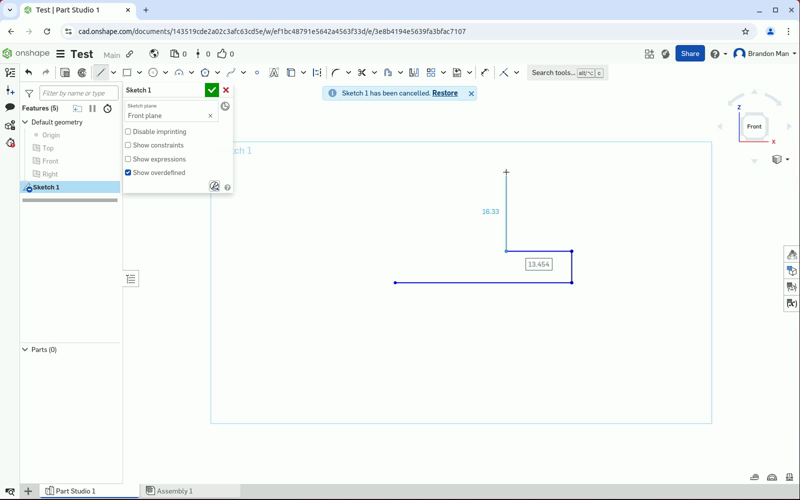
key_up(shift)
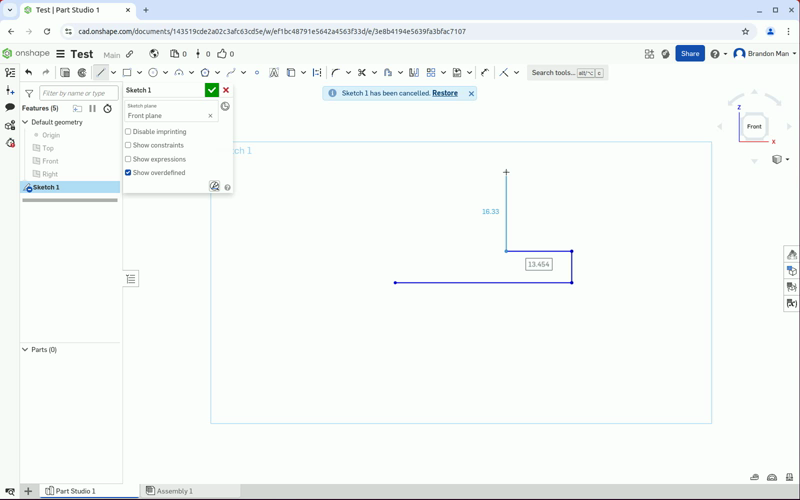
key_down(shift)
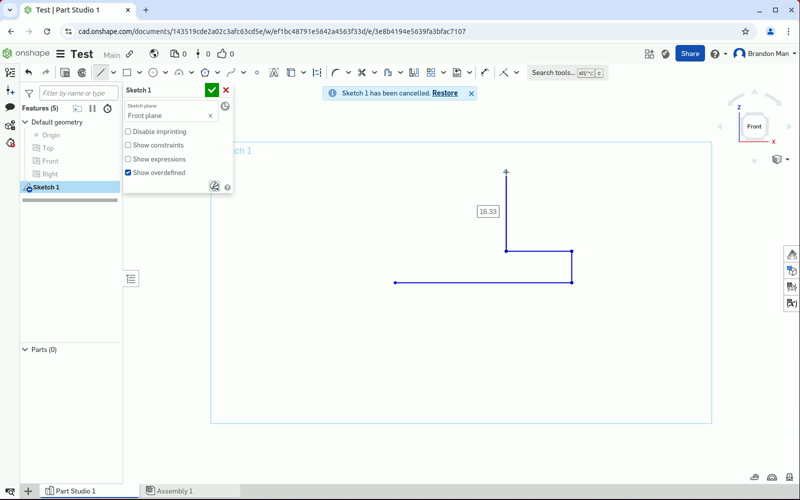
mouse_move(536, 171)
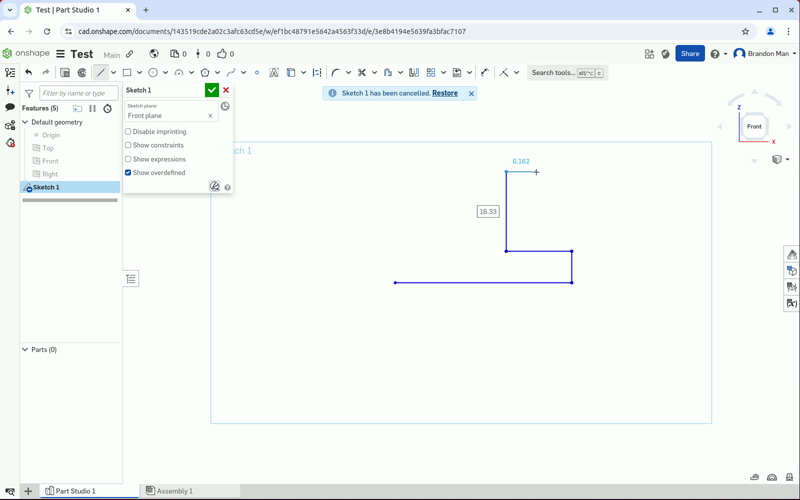
mouse_move(459, 171)
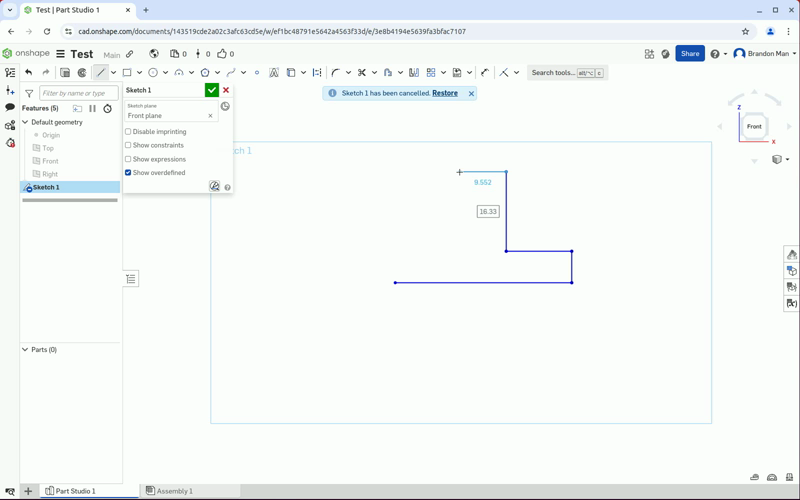
click(459, 171)
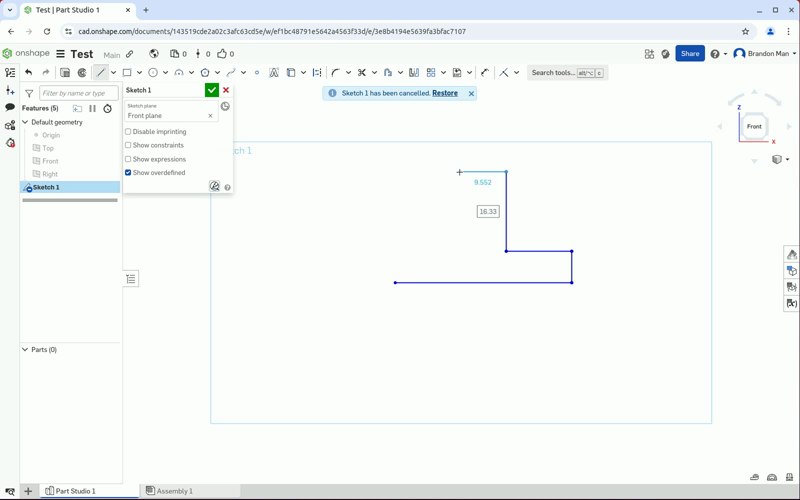
key_up(shift)
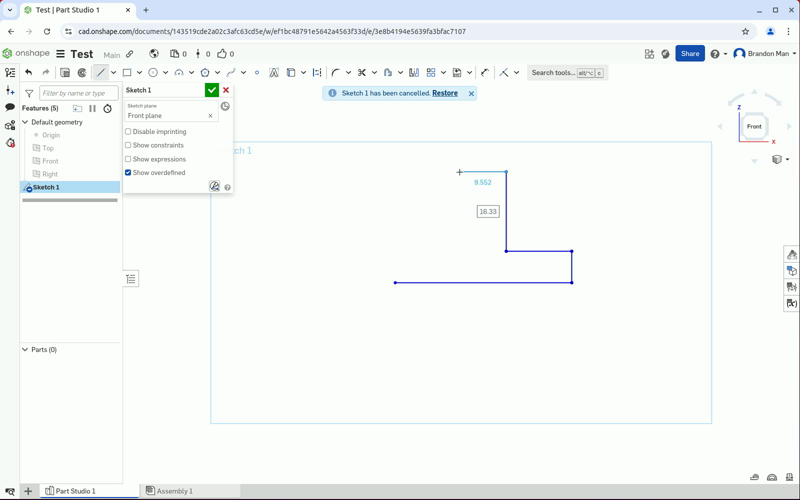
key_down(shift)
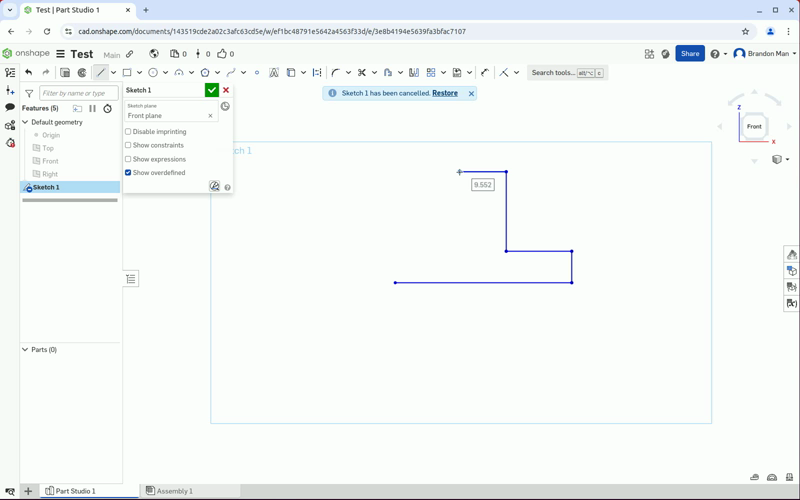
mouse_move(459, 251)
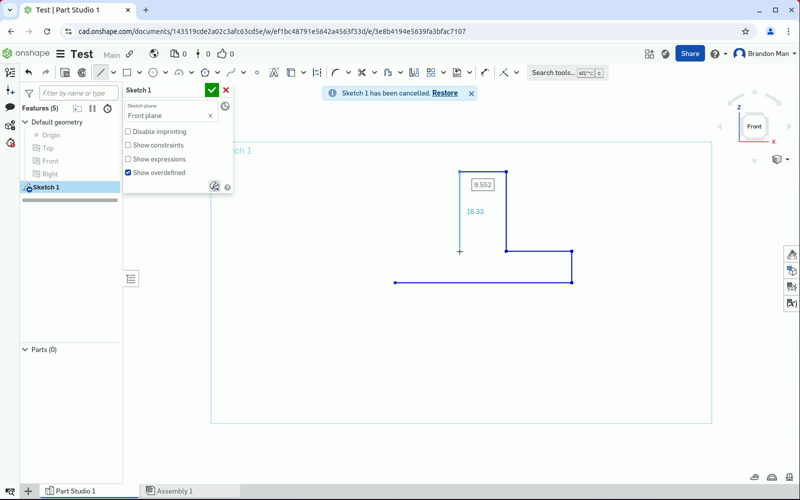
click(459, 251)
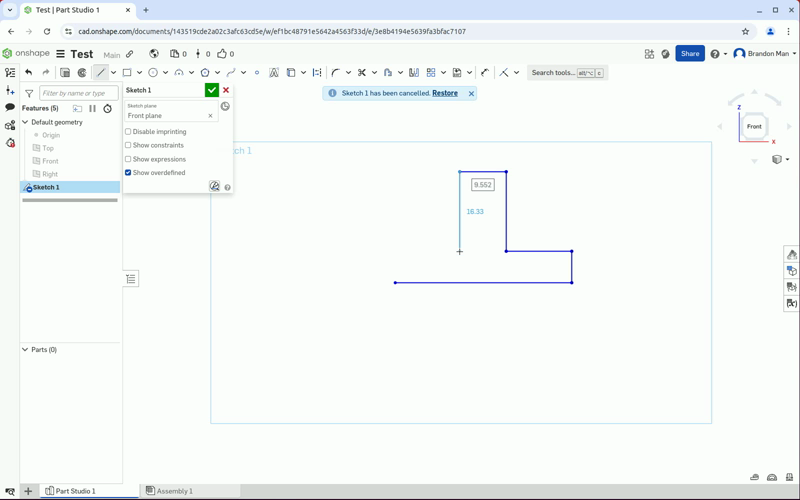
key_up(shift)
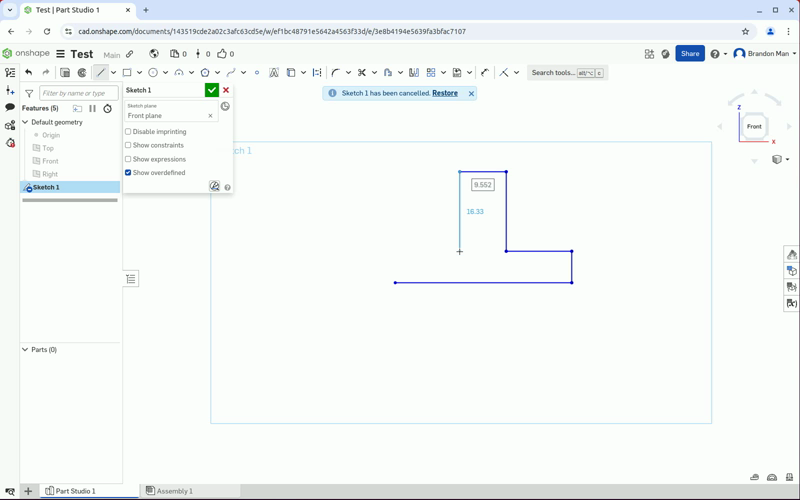
key_down(shift)
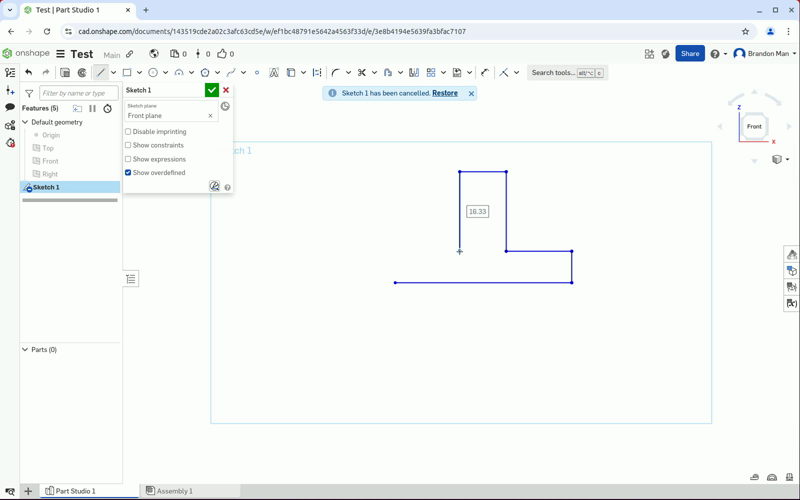
mouse_move(395, 251)
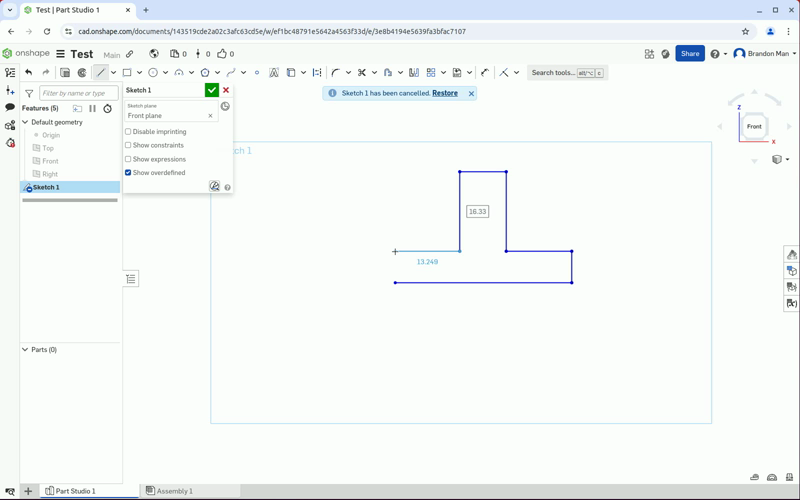
click(395, 251)
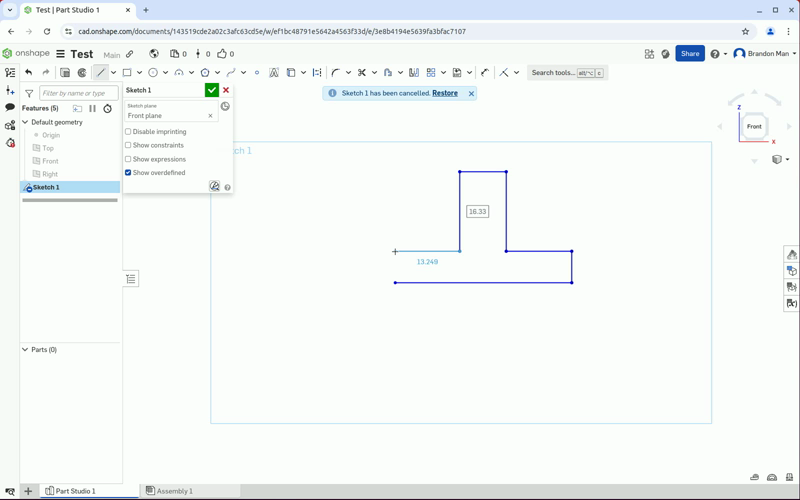
key_up(shift)
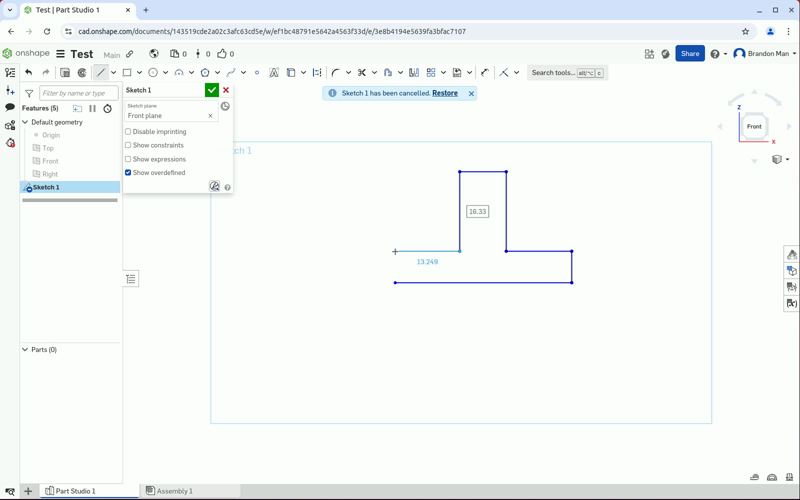
mouse_move(425, 251)
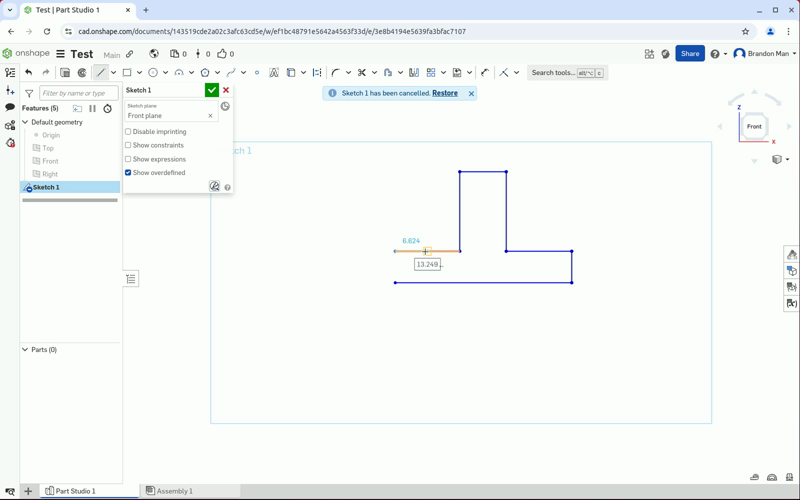
key_down(shift)
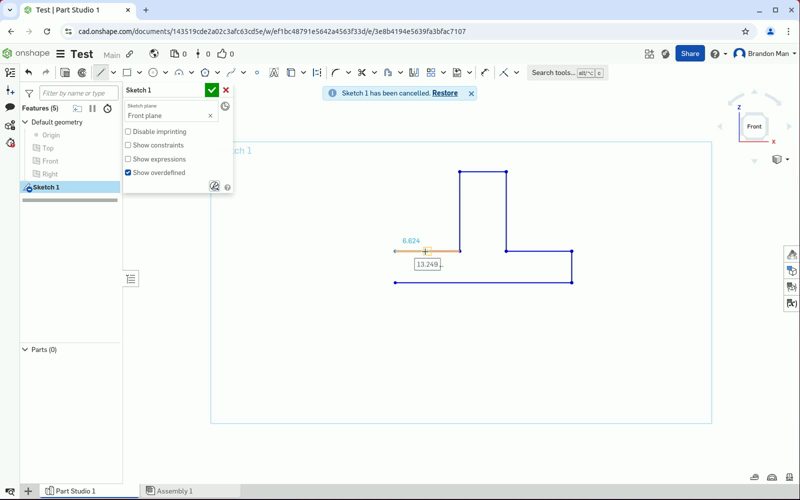
mouse_move(395, 282)
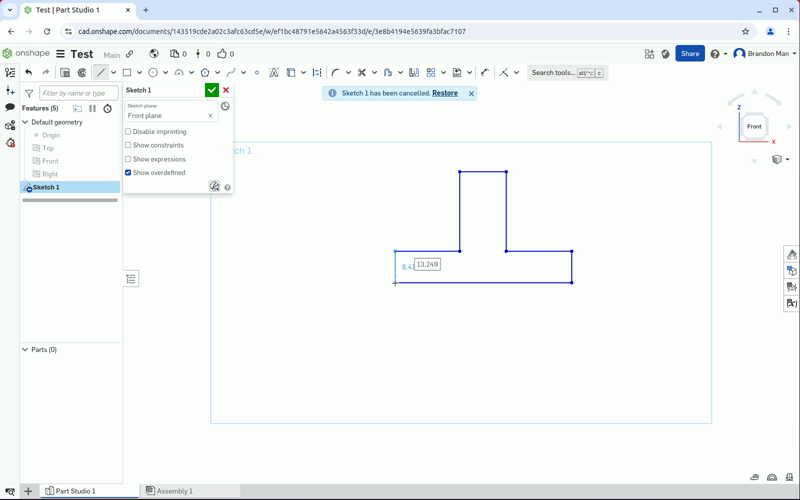
key_up(shift)
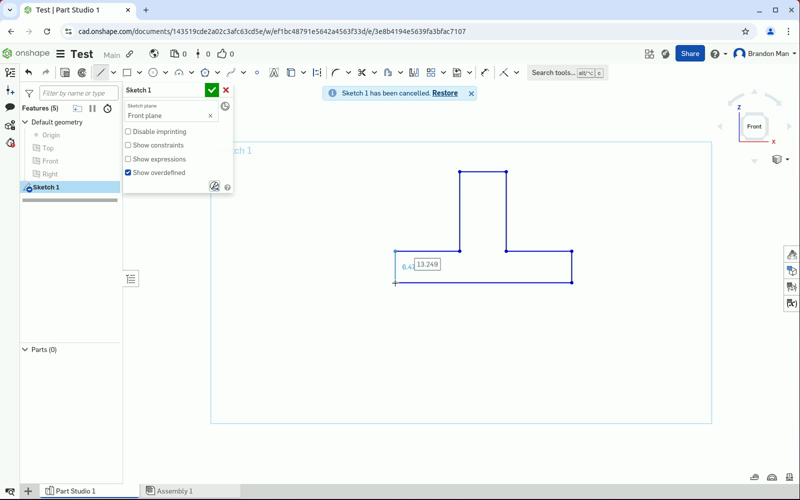
click(395, 282)
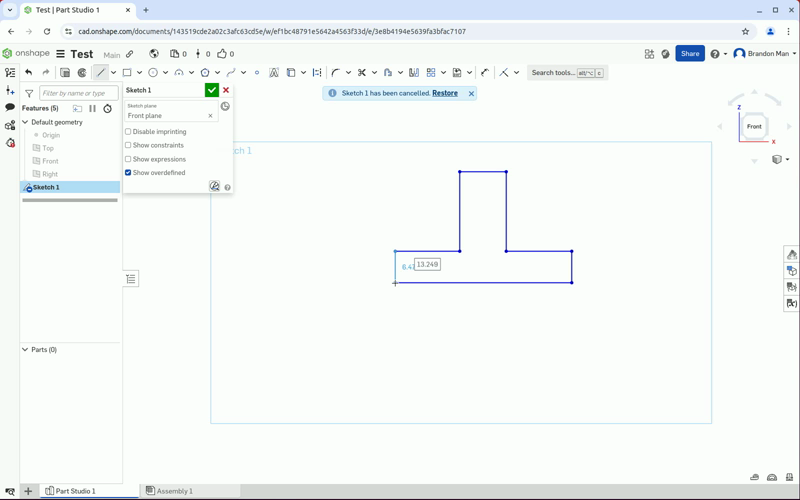
key(esc)
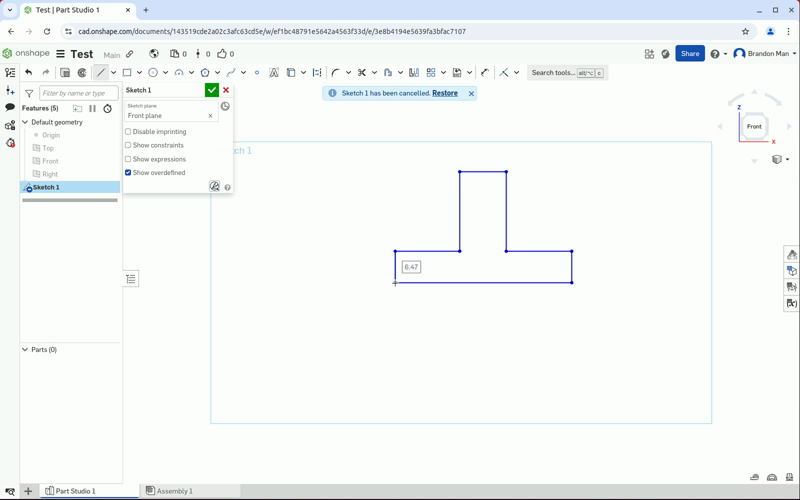
mouse_move(549, 263)
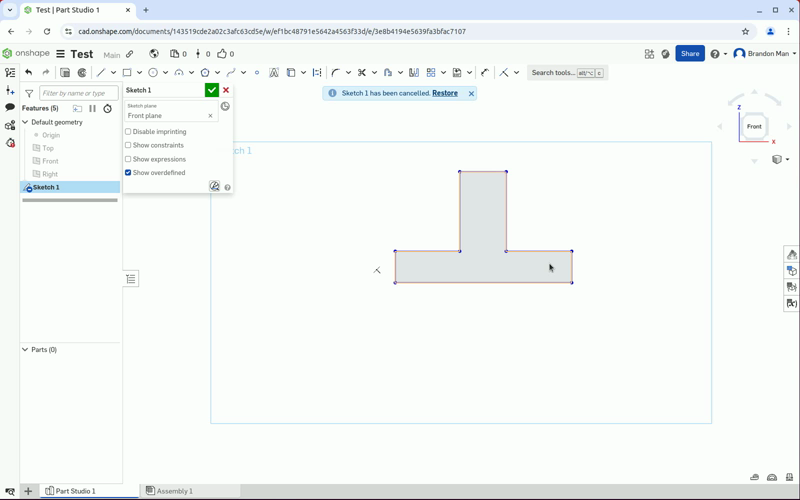
click(549, 263)
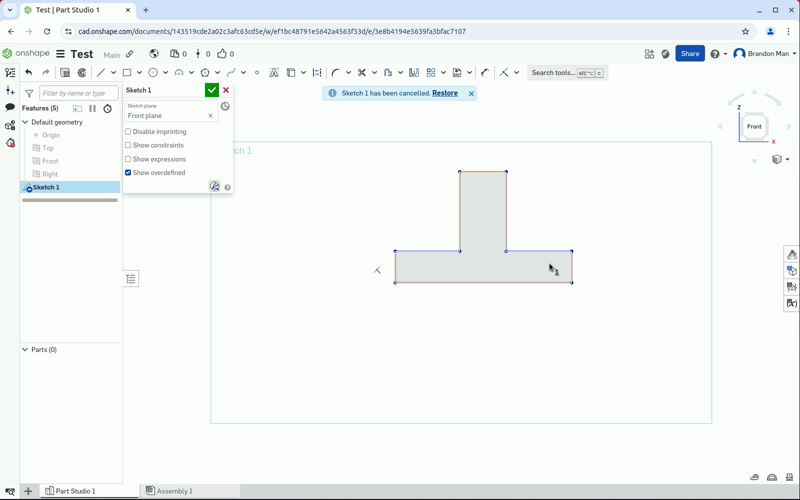
mouse_move(73, 352)
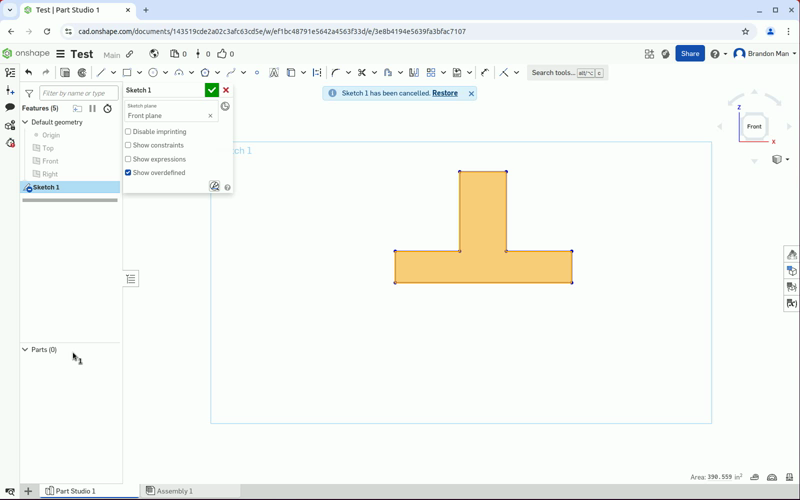
key(shift+y)
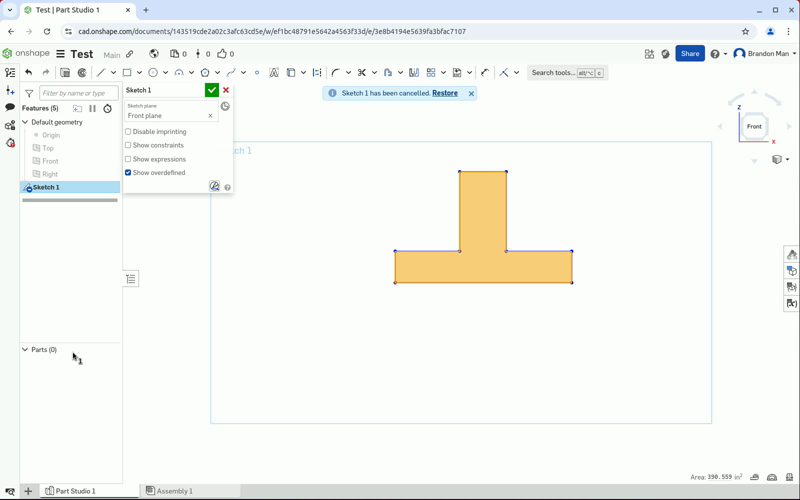
key(shift+e)
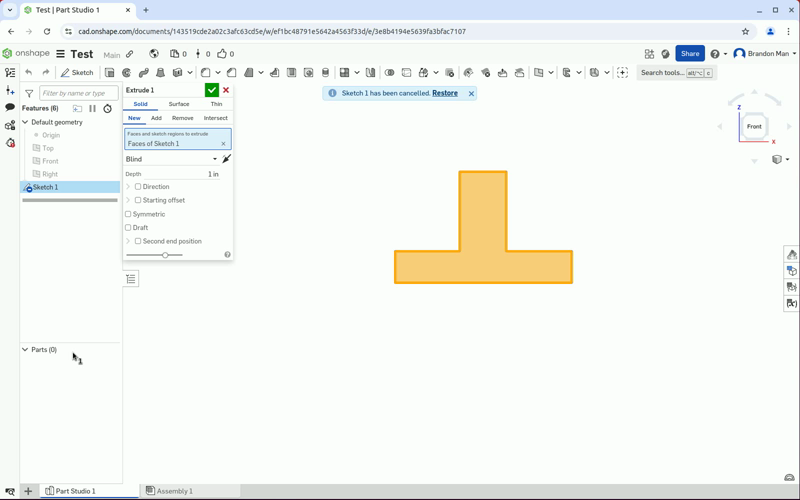
mouse_move(143, 106)
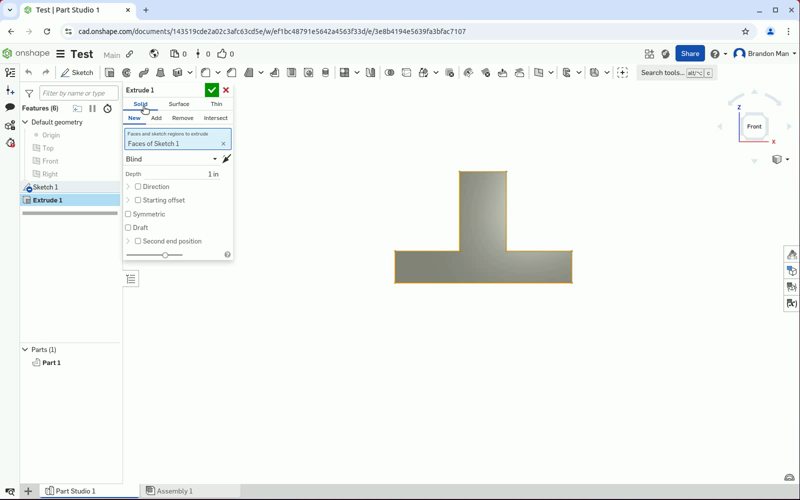
click(143, 106)
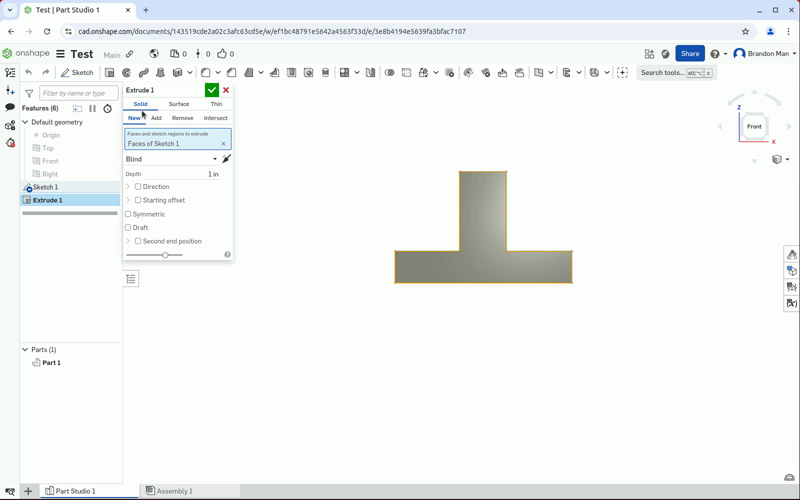
mouse_move(137, 120)
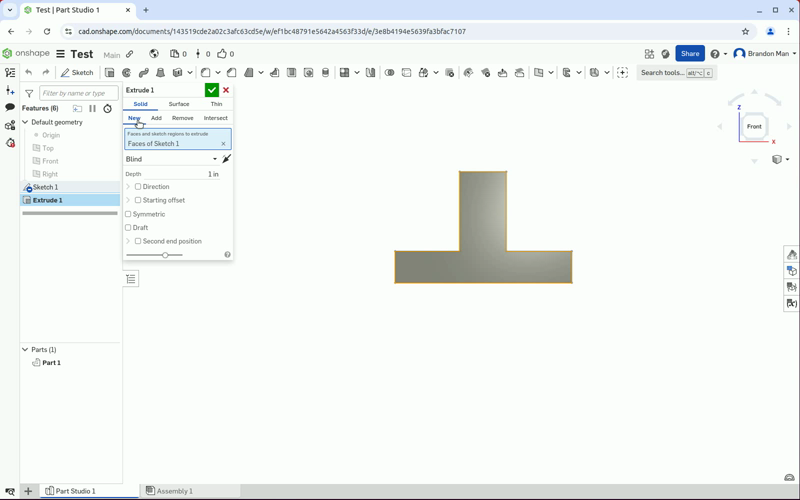
click(137, 120)
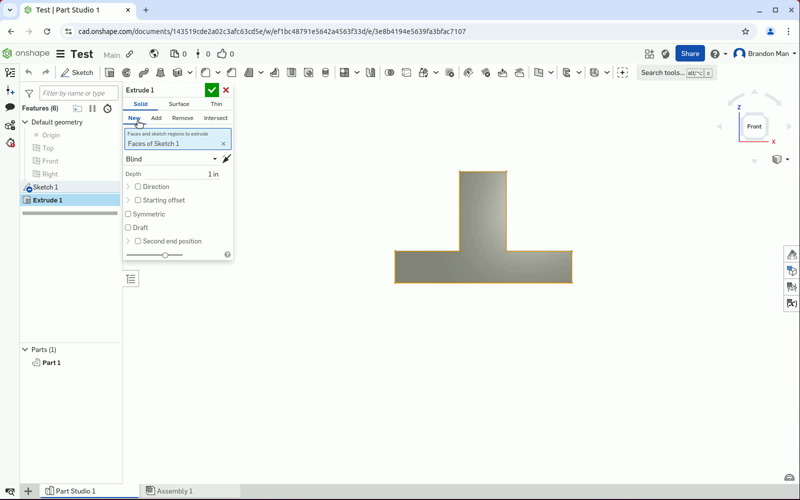
key(tab, 4)
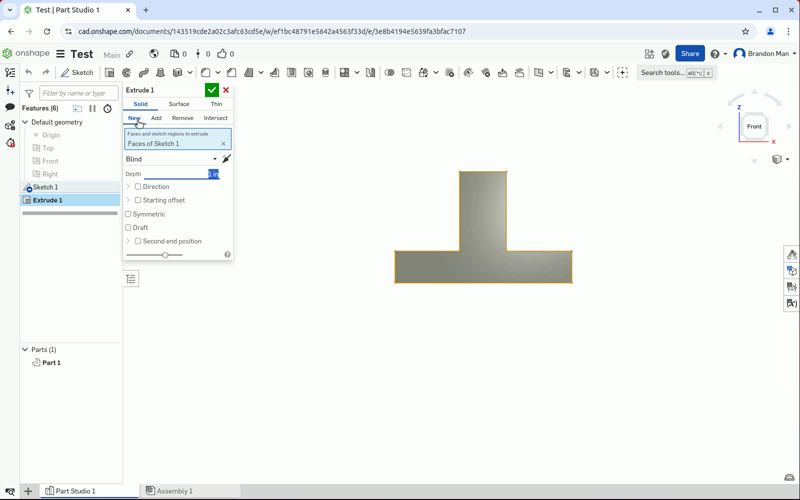
text(13.239)
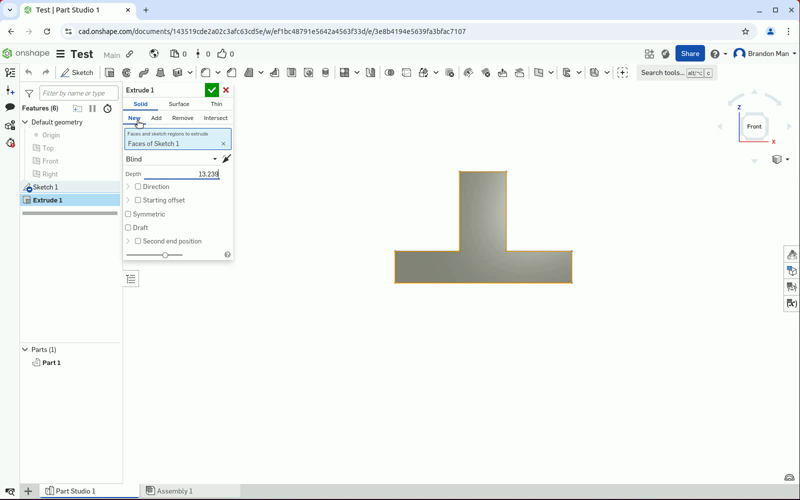
key(enter)
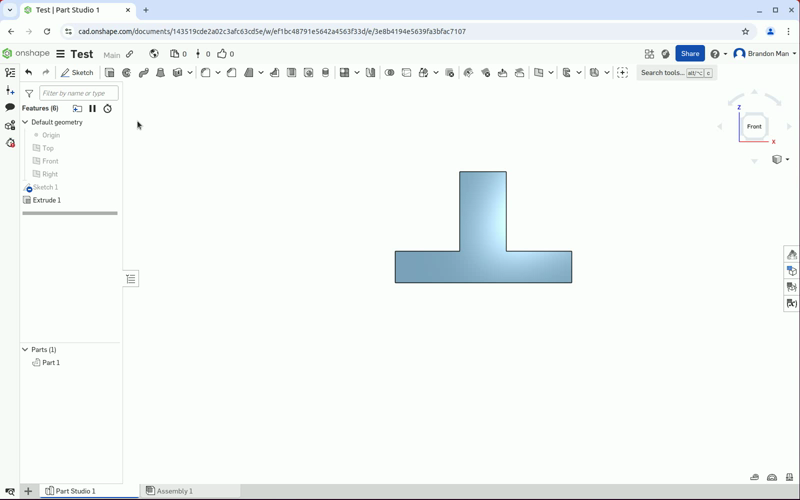
key(shift+h)
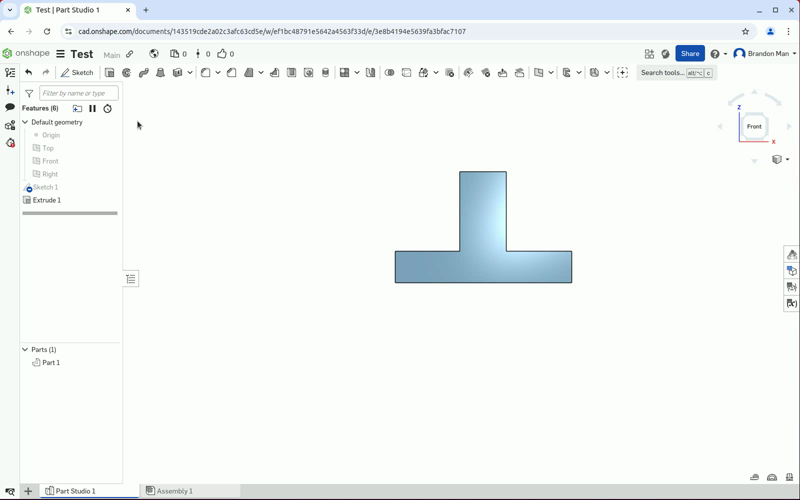
key(shift+h)
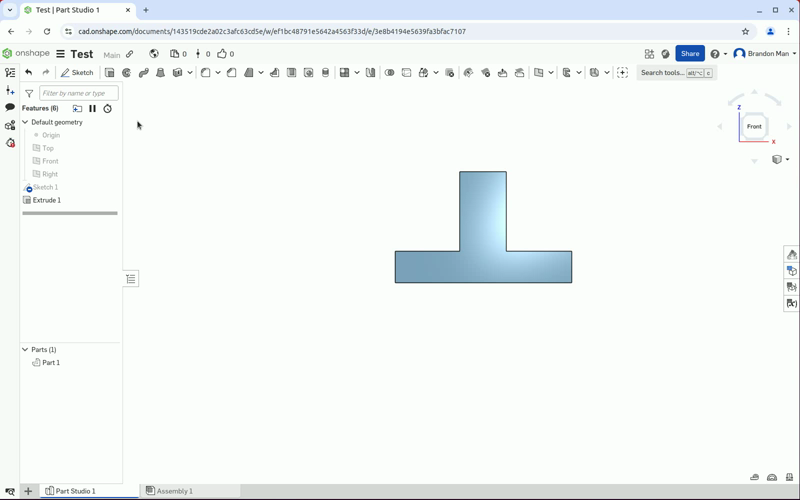
mouse_move(73, 189)
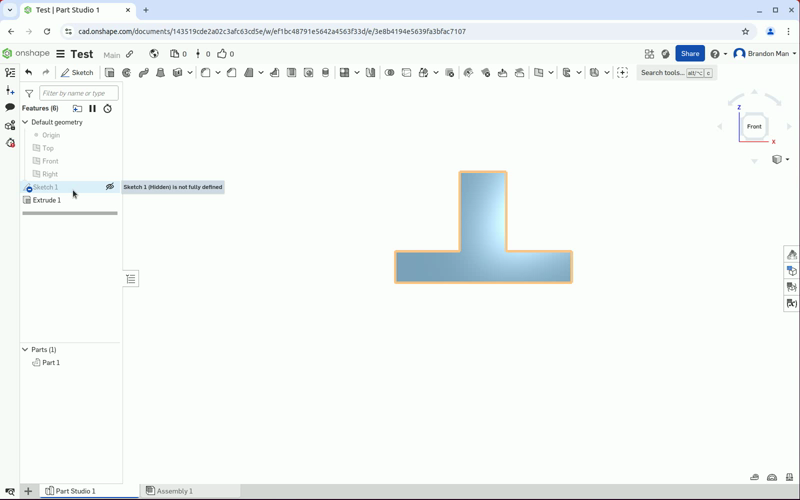
click(73, 189)
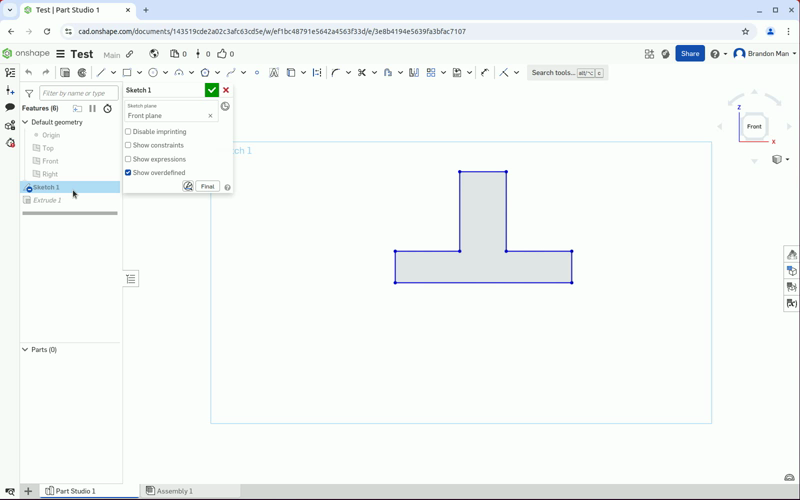
mouse_move(229, 92)
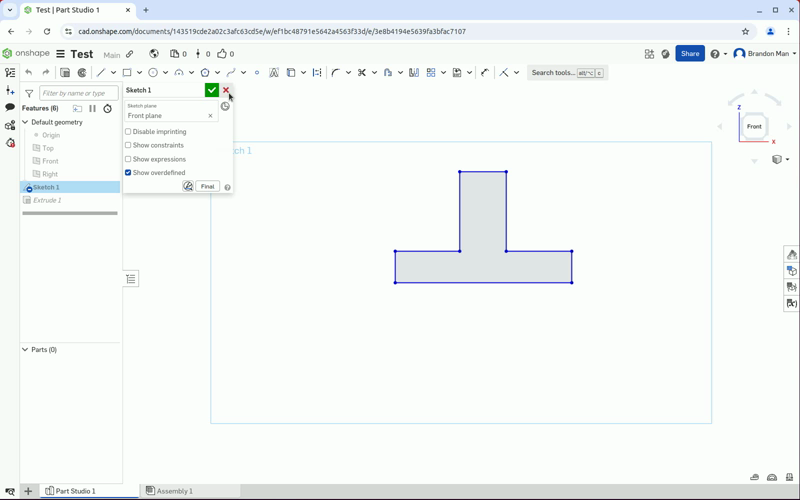
click(229, 92)
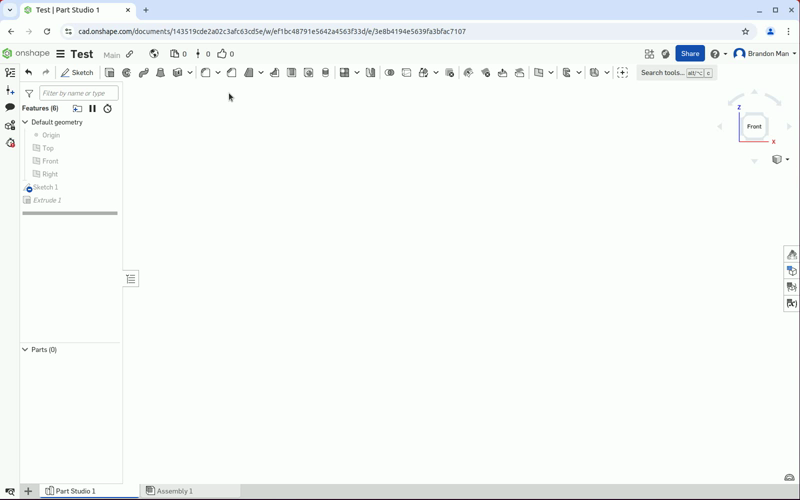
mouse_move(73, 352)
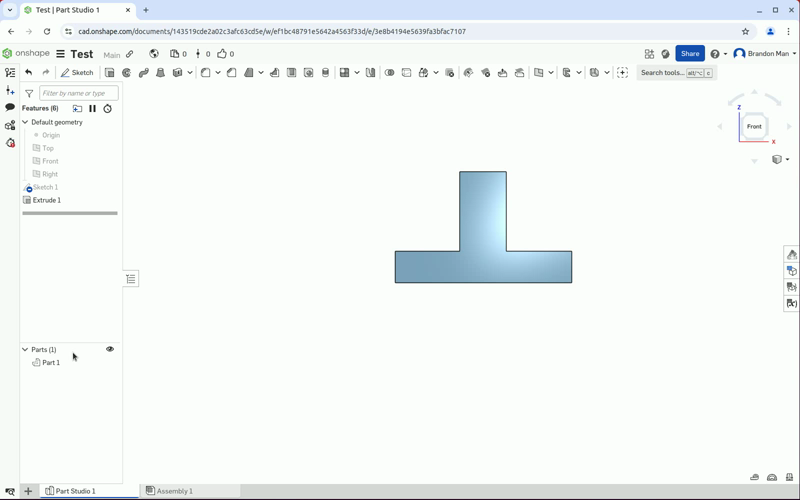
key(y)
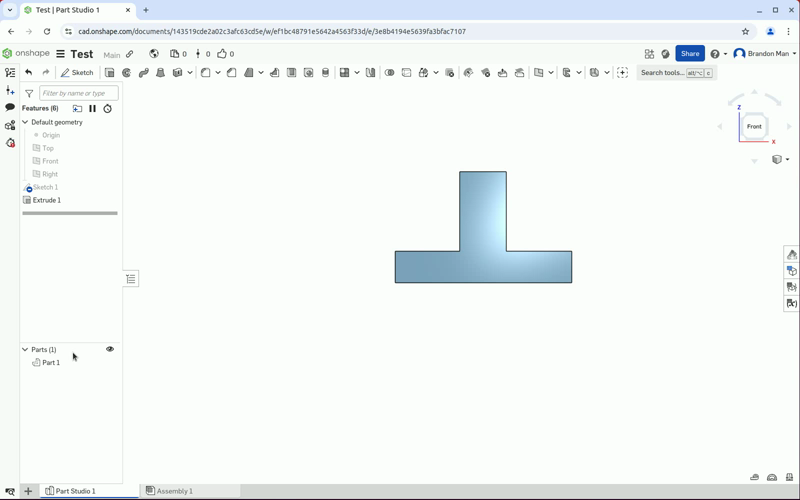
key(shift+p)
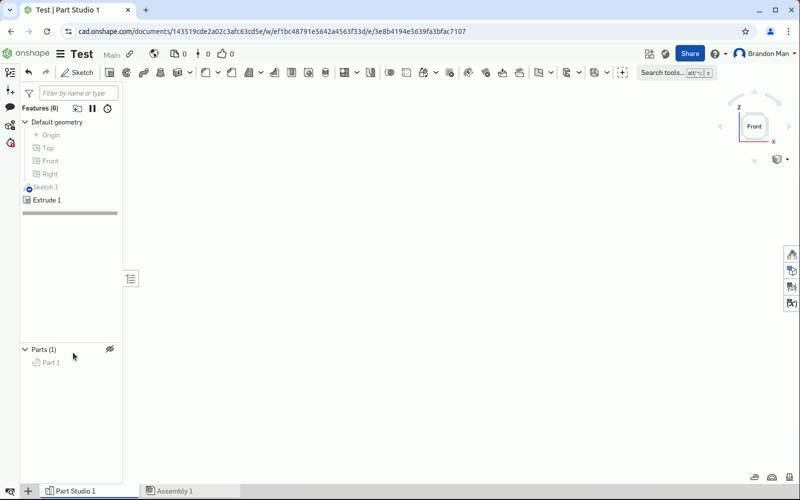
key(space)
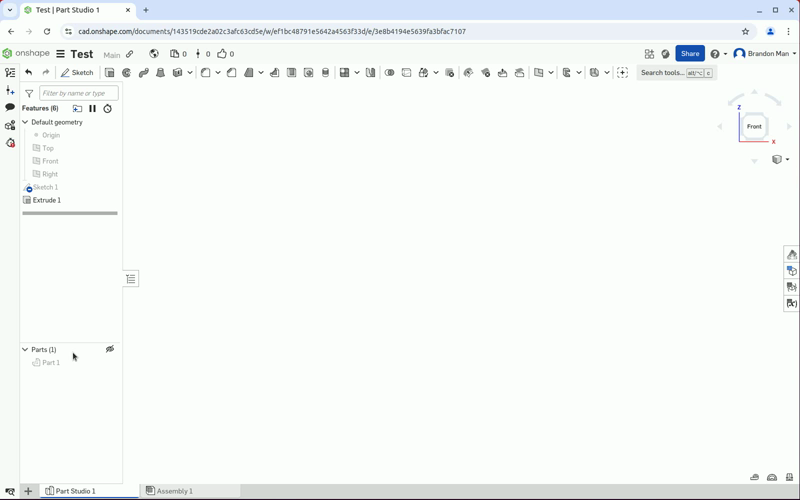
key_down(shift)
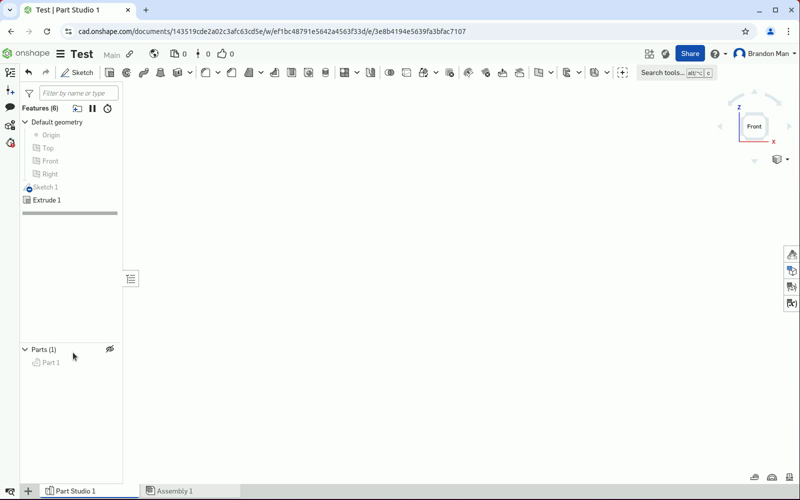
key(left)
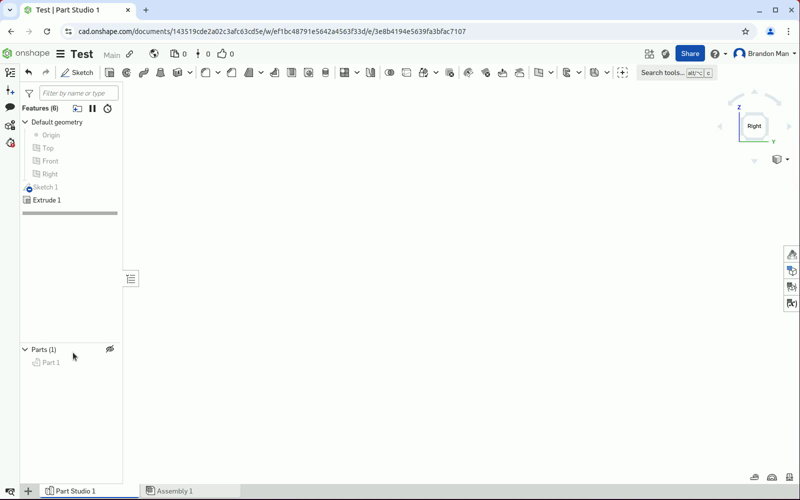
key_up(shift)
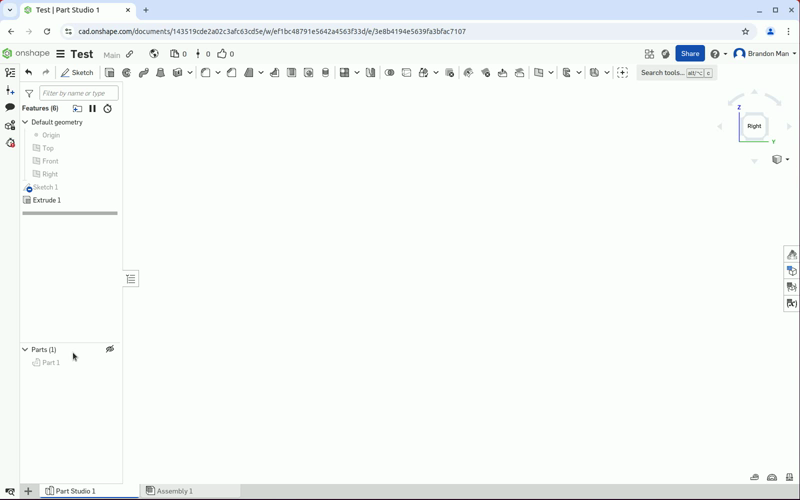
mouse_move(73, 352)
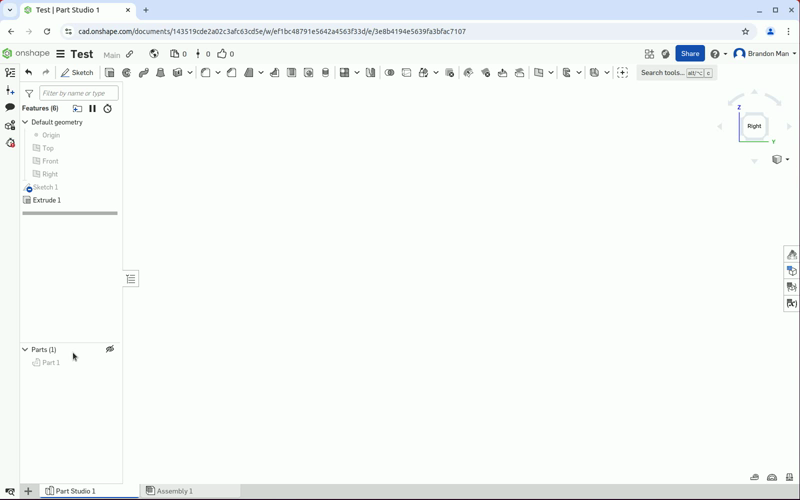
key(shift+y)
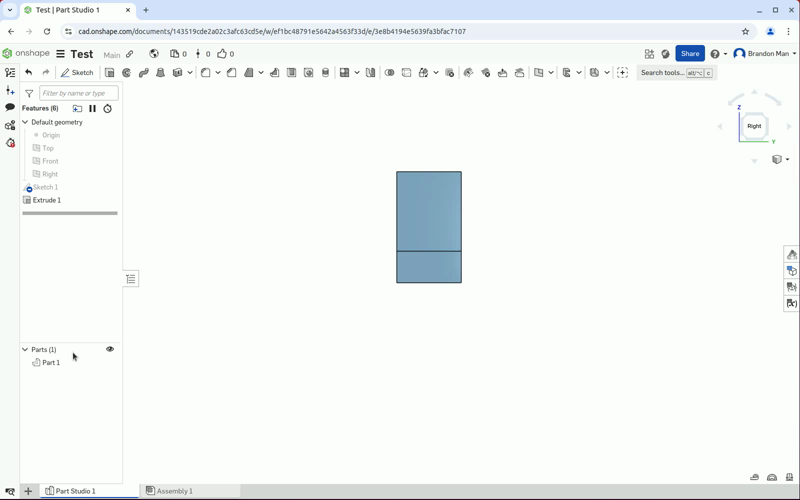
mouse_move(541, 75)
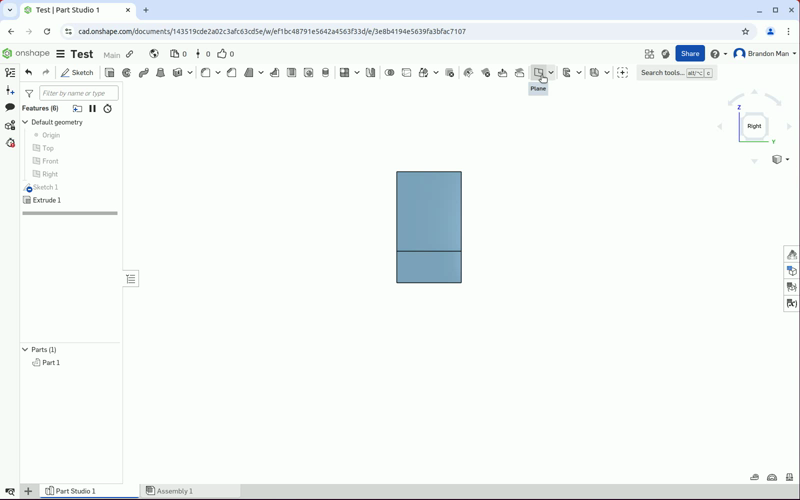
click(541, 75)
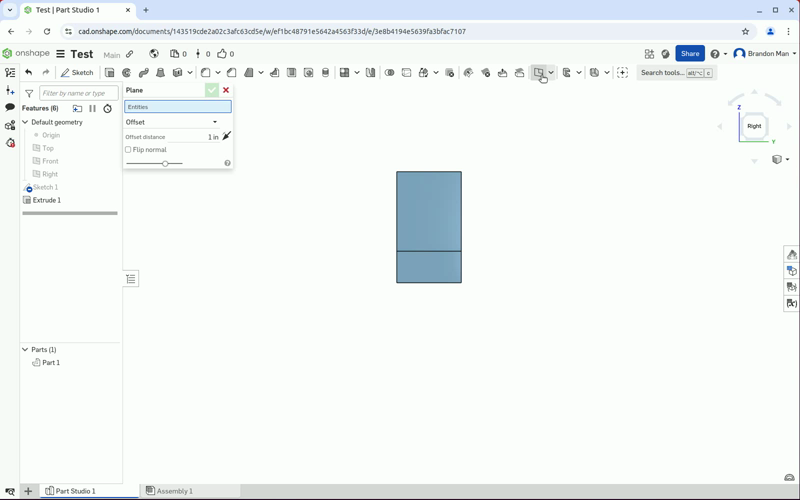
mouse_move(73, 176)
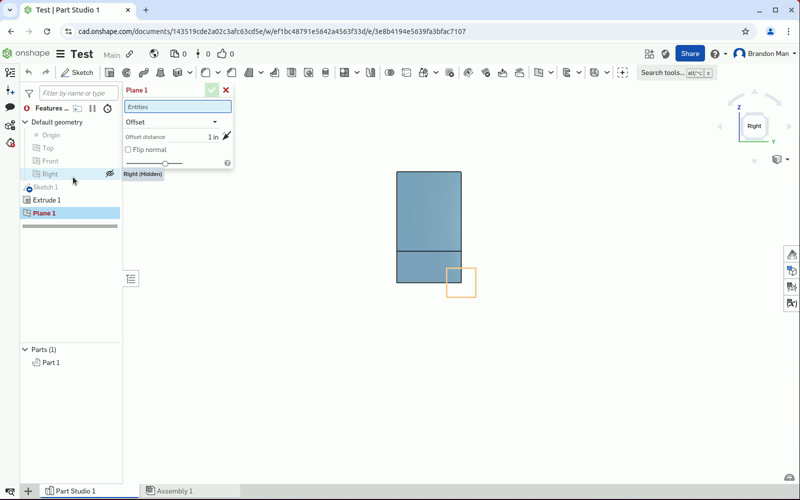
click(73, 176)
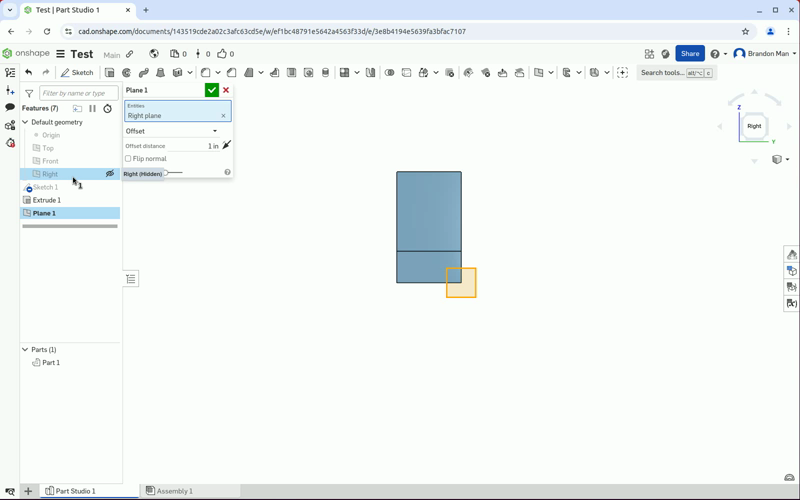
key(tab, 2)
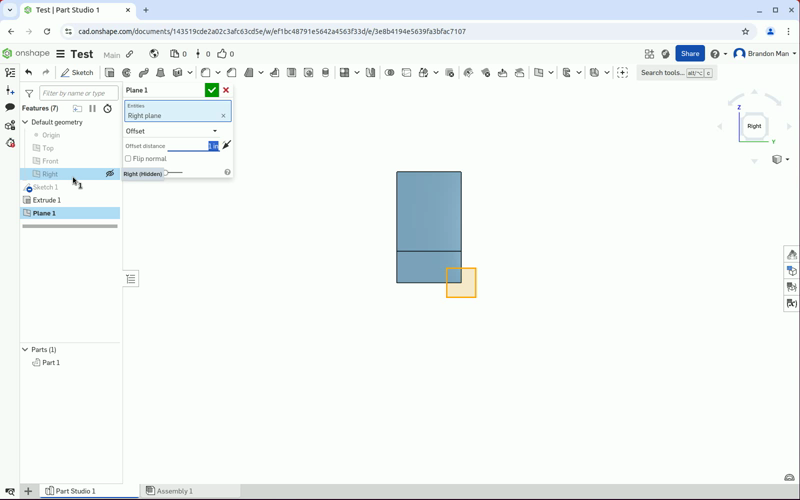
text(9.613)
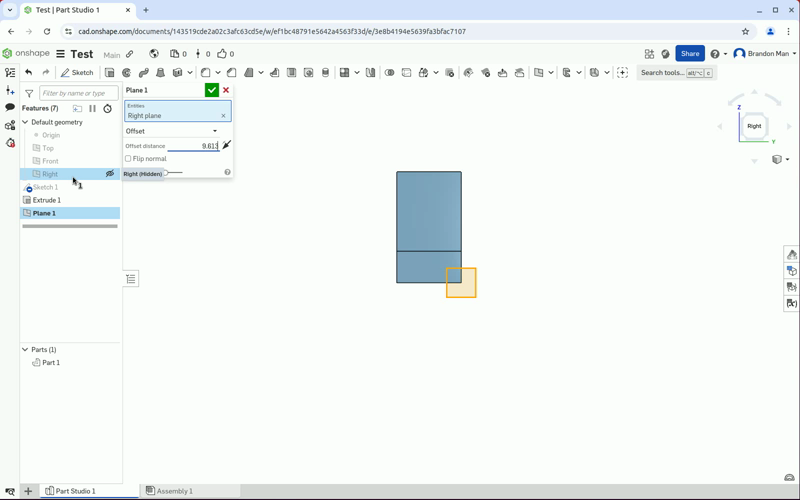
key(enter, 2)
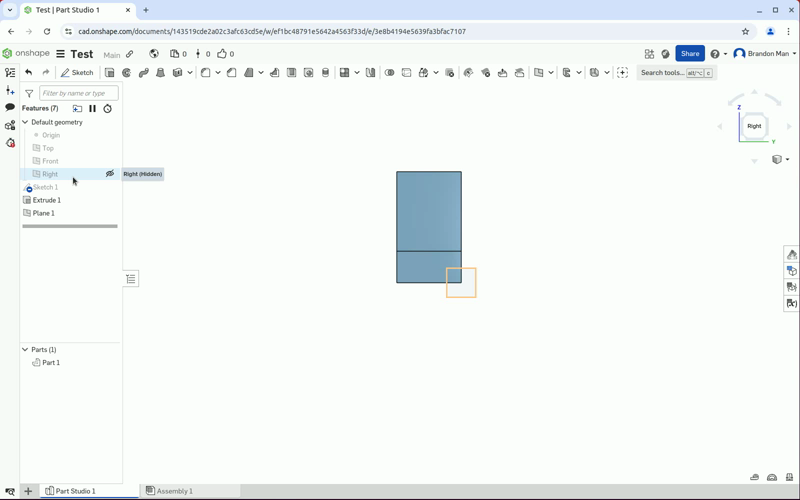
key(shift+s)
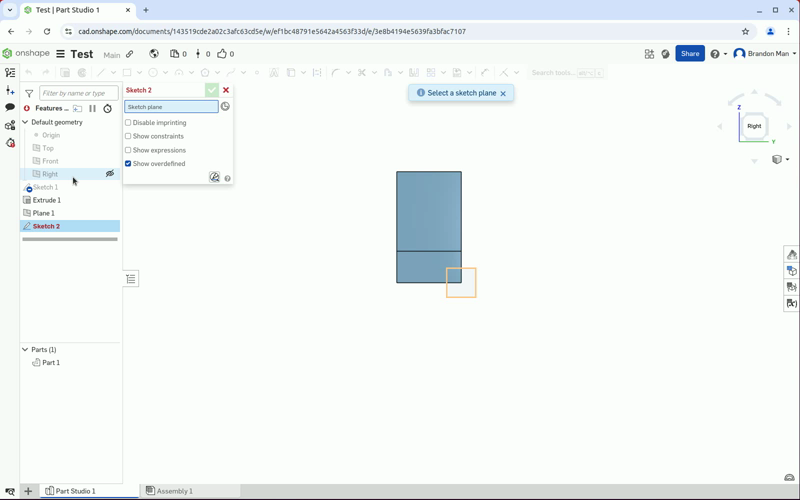
mouse_move(73, 215)
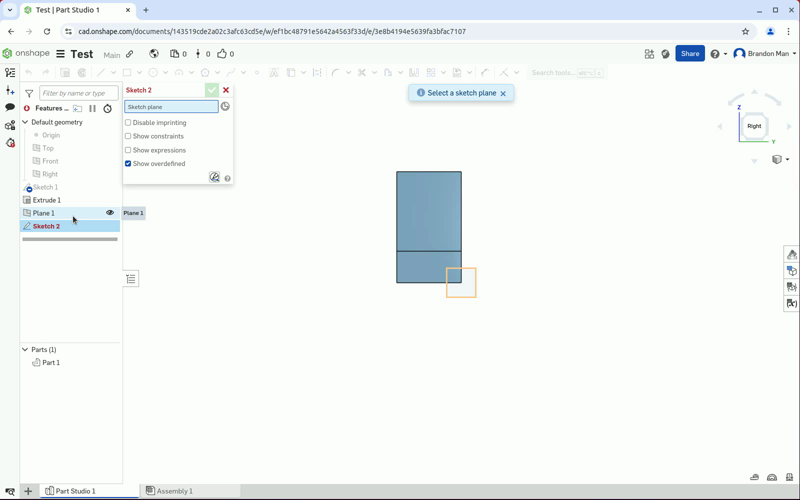
click(73, 215)
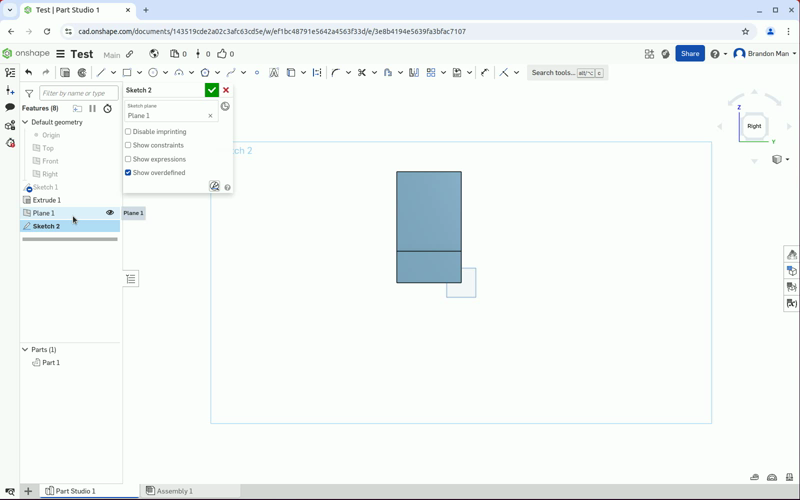
mouse_move(73, 352)
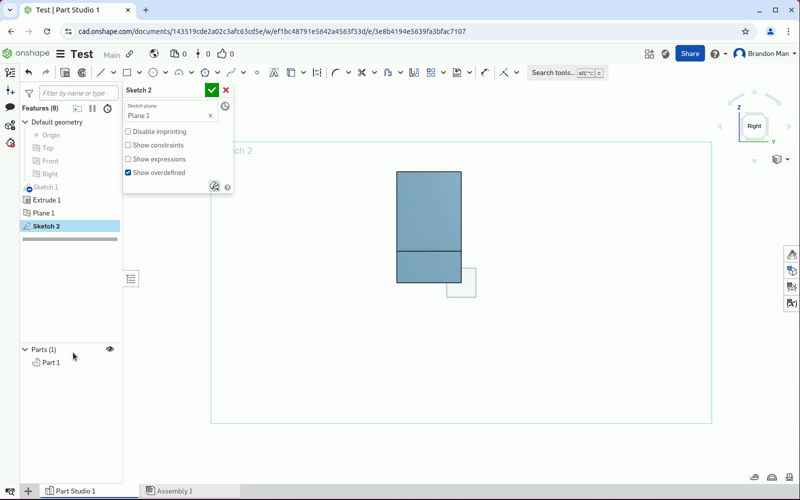
key(y)
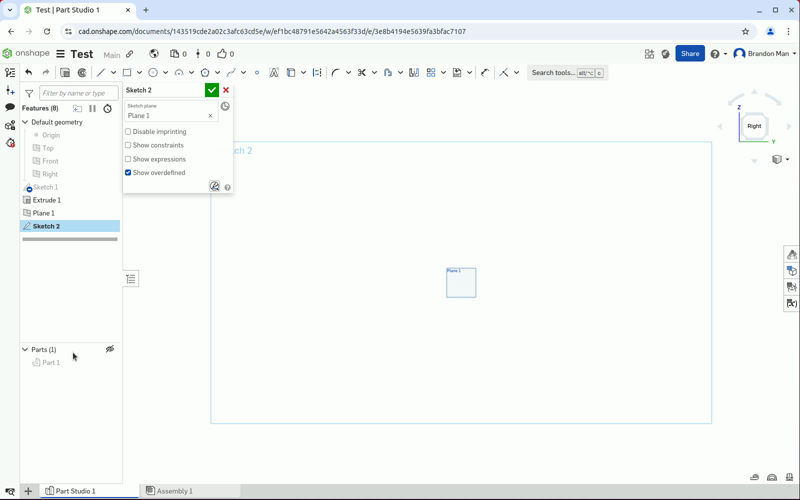
key(c)
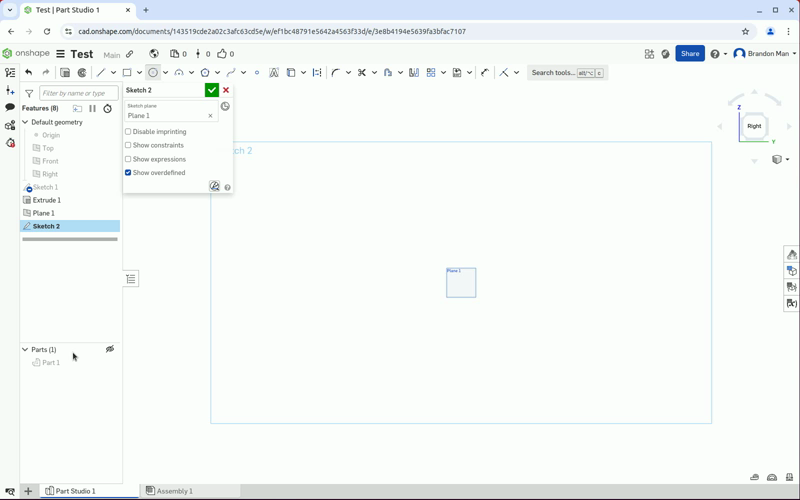
key_down(shift)
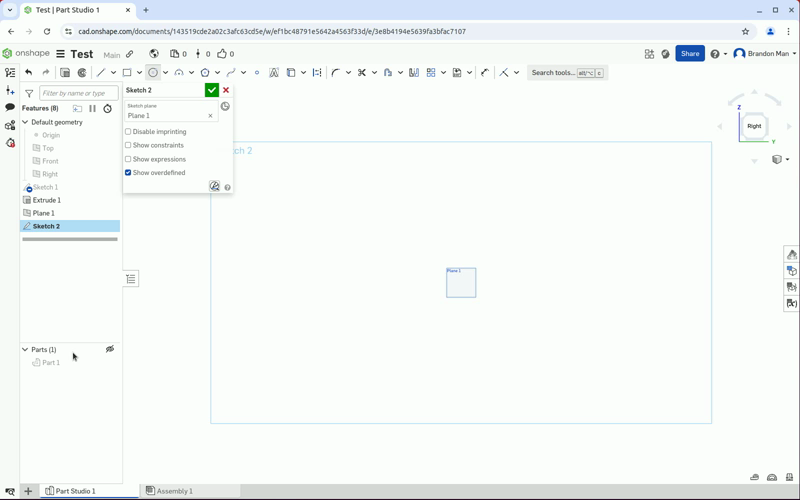
mouse_move(429, 201)
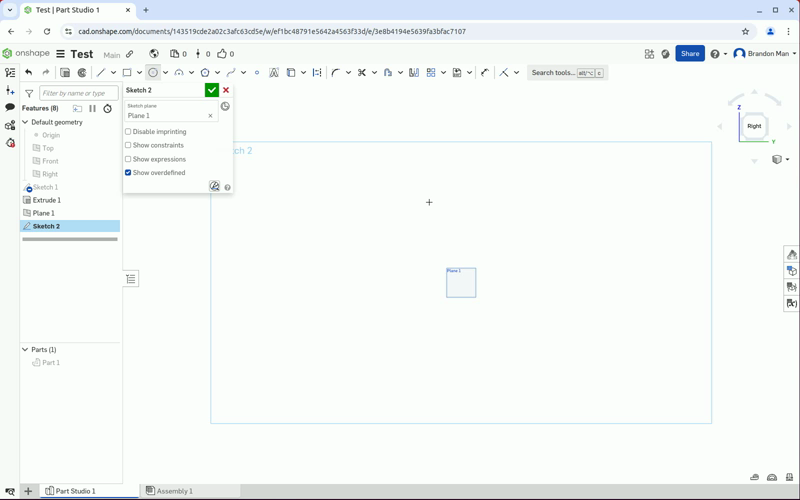
click(429, 201)
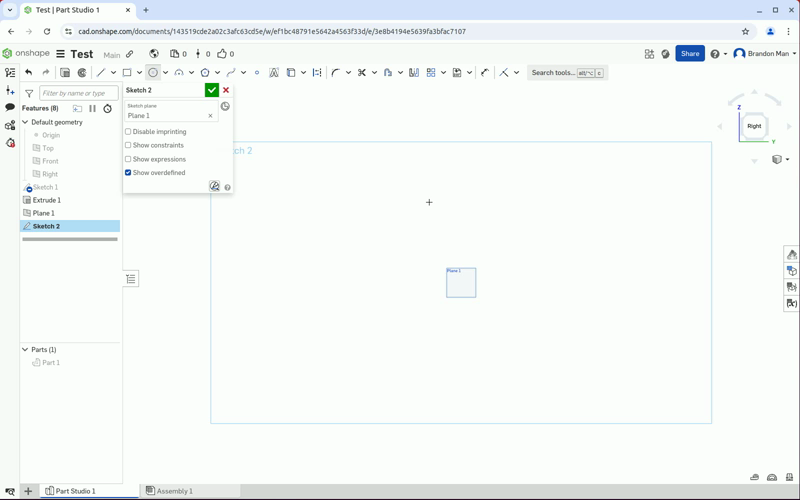
key_up(shift)
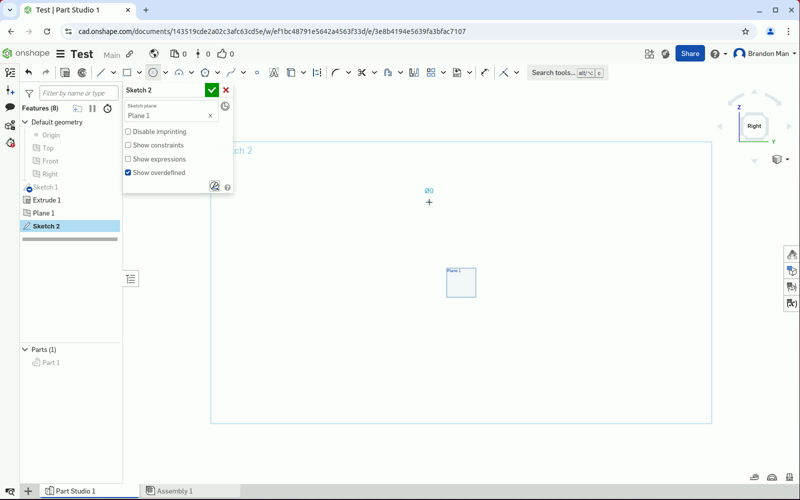
mouse_move(445, 201)
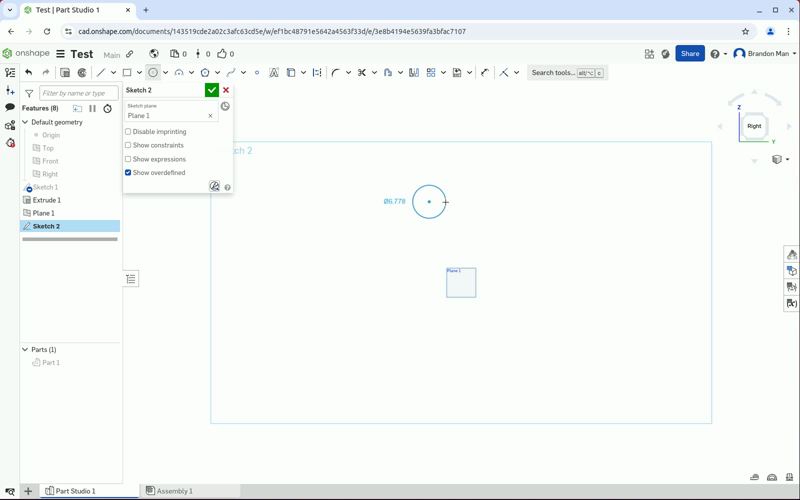
click(445, 201)
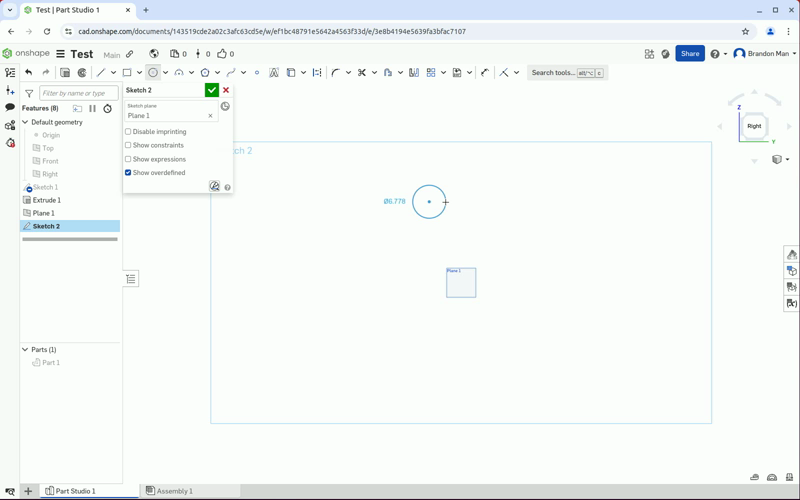
key(esc)
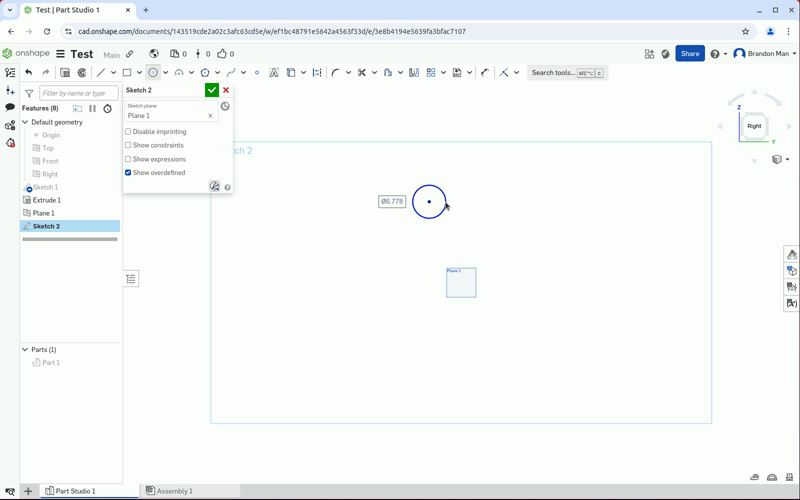
mouse_move(416, 203)
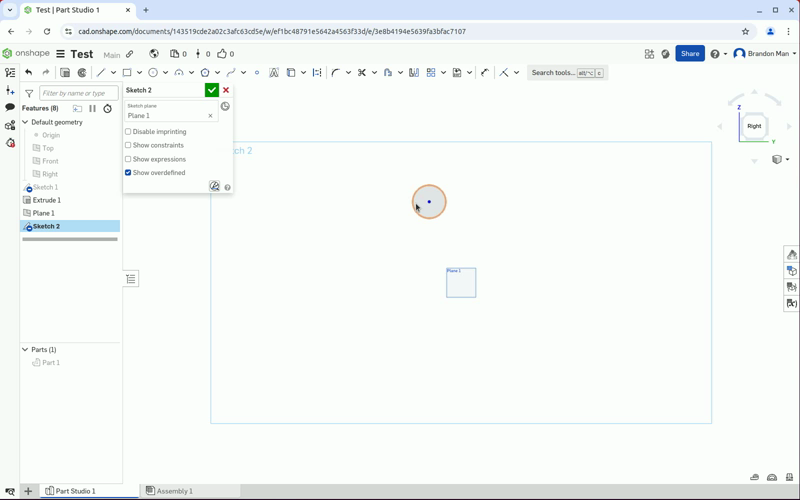
scroll(6)
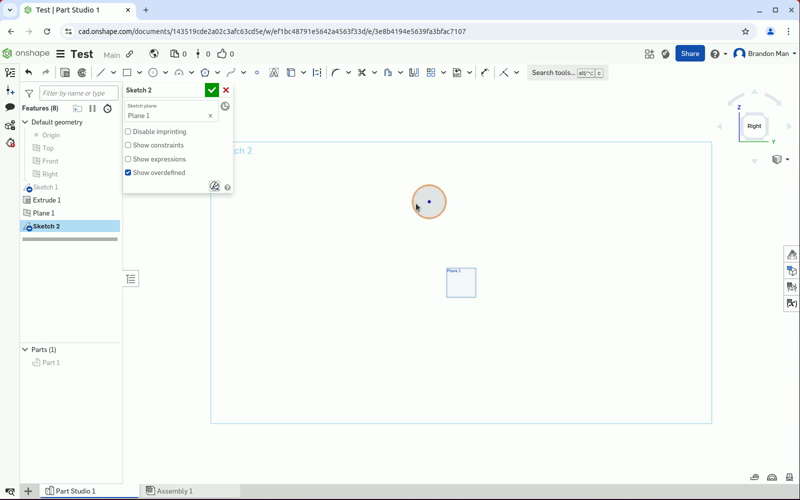
scroll(6)
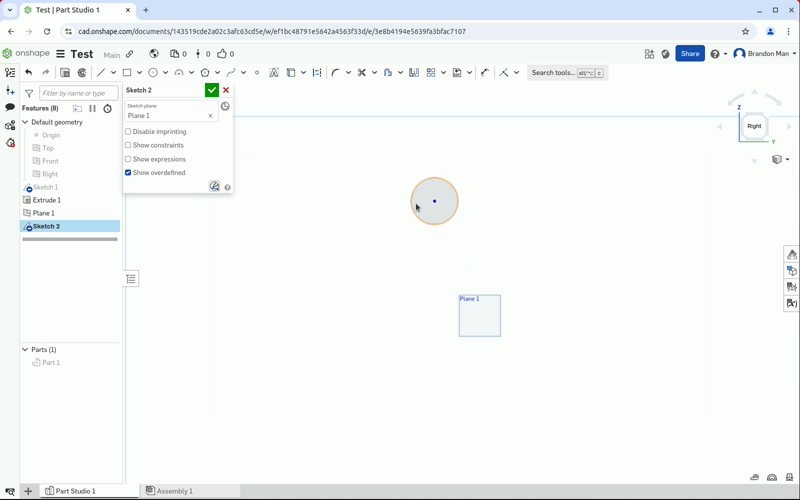
scroll(6)
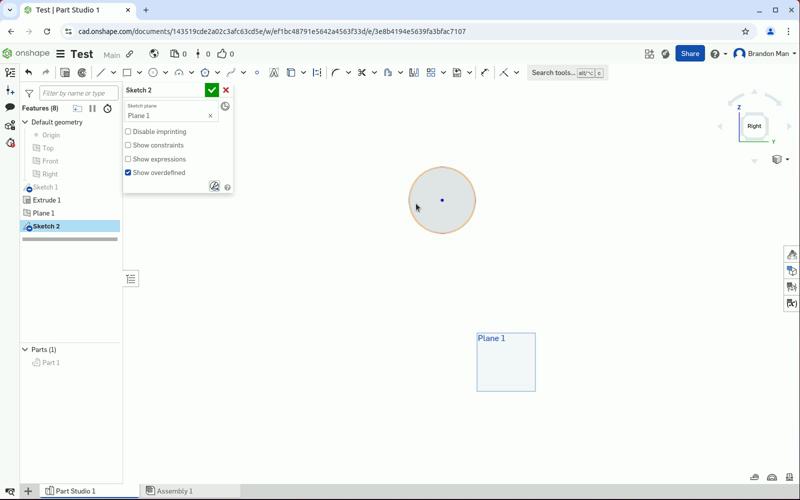
scroll(6)
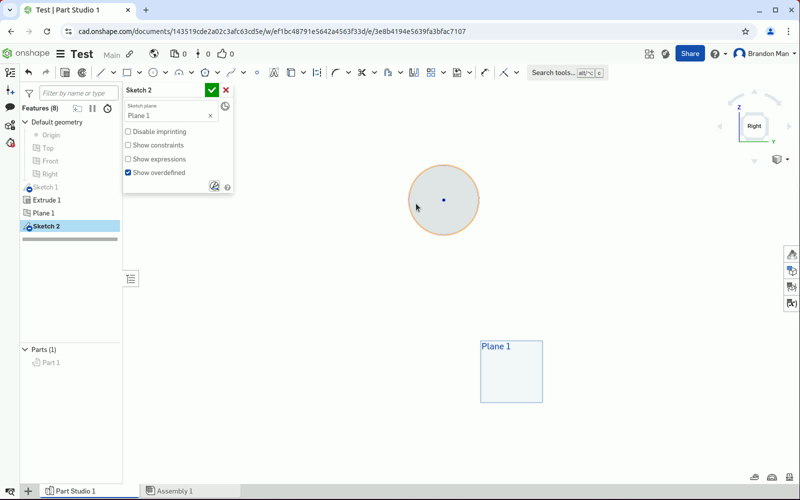
scroll(6)
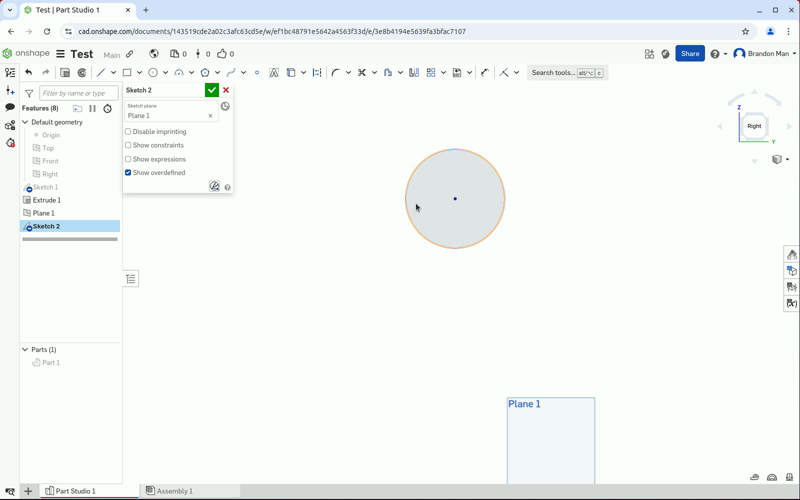
scroll(6)
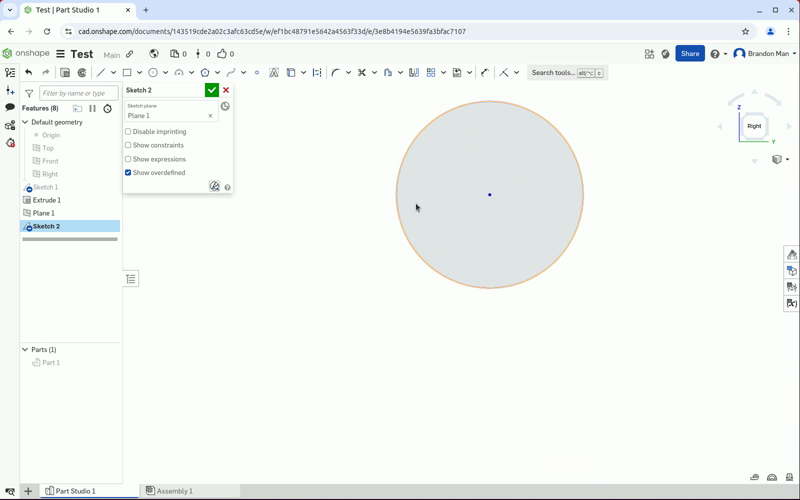
scroll(6)
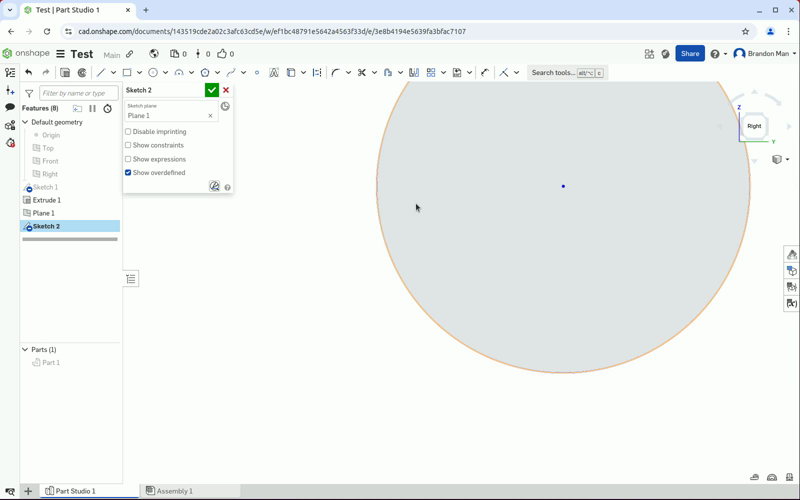
click(416, 203)
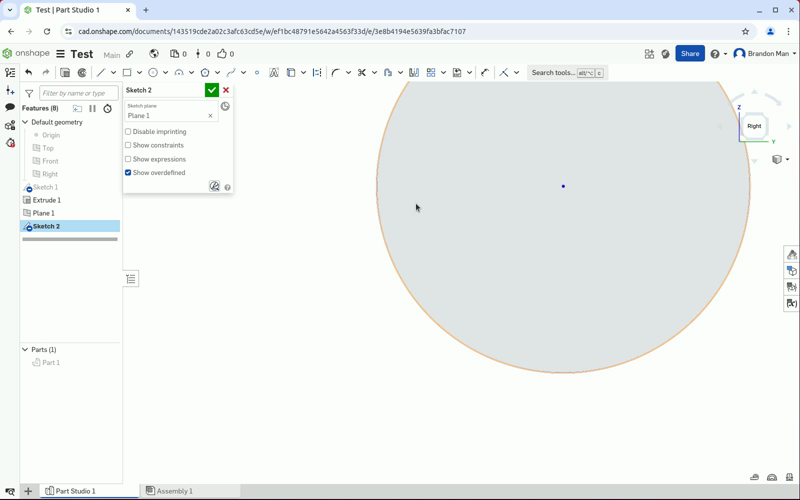
scroll(-6)
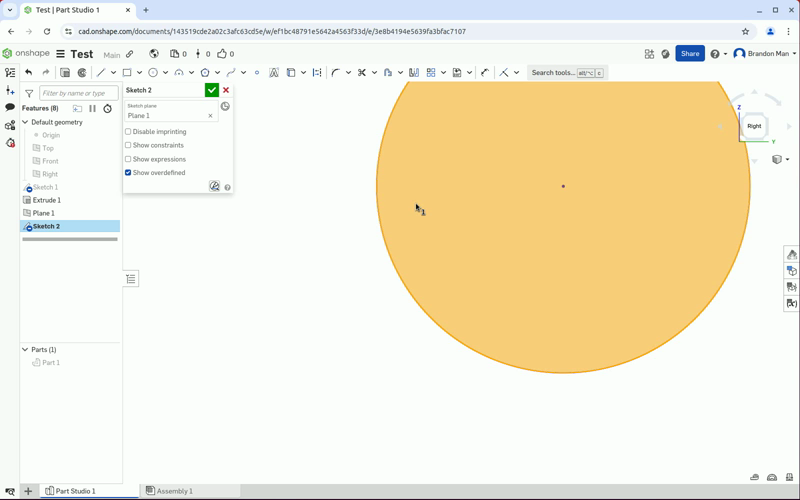
scroll(-6)
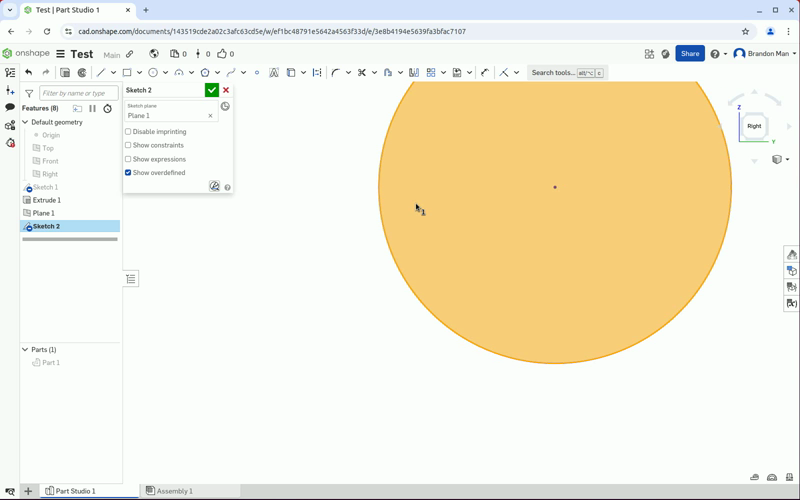
scroll(-6)
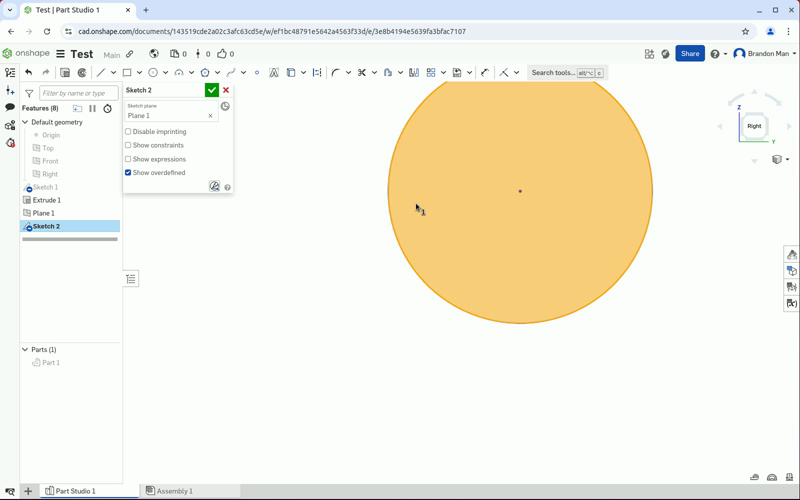
scroll(-6)
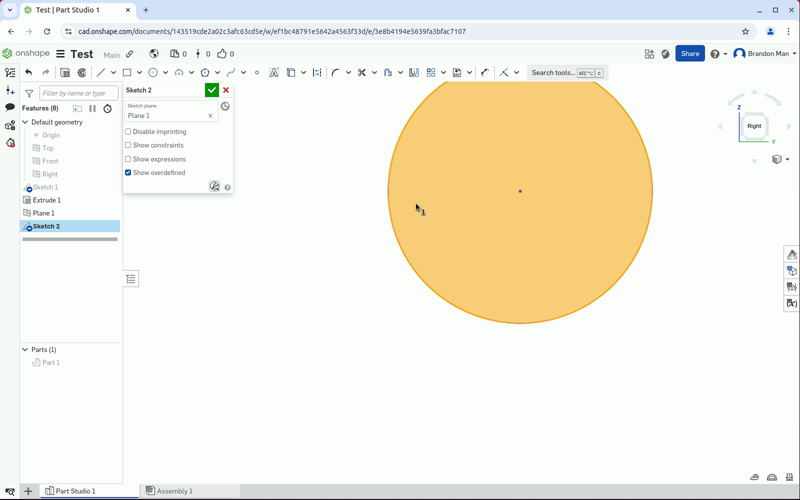
scroll(-6)
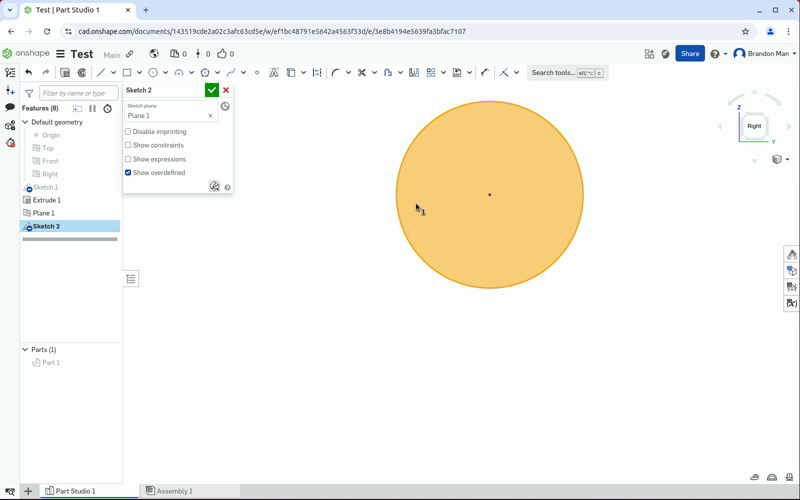
scroll(-6)
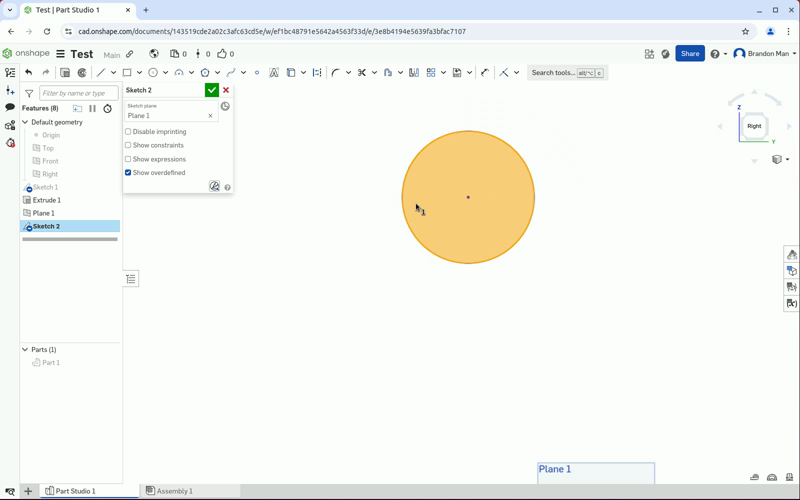
scroll(-6)
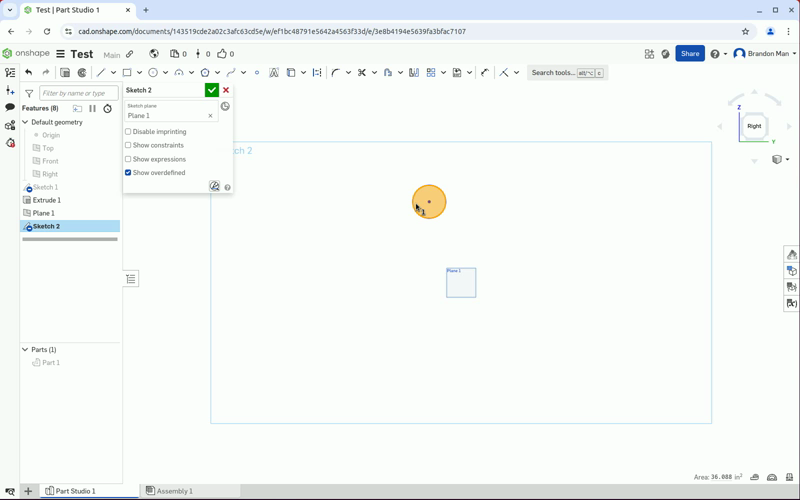
mouse_move(73, 352)
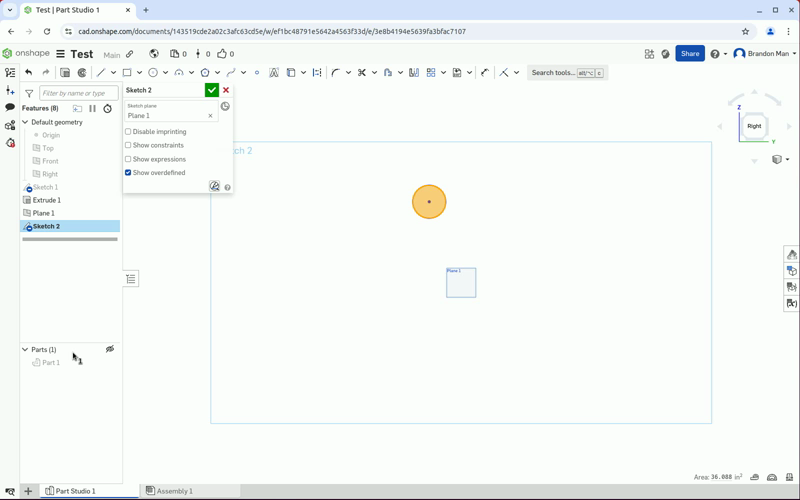
key(shift+y)
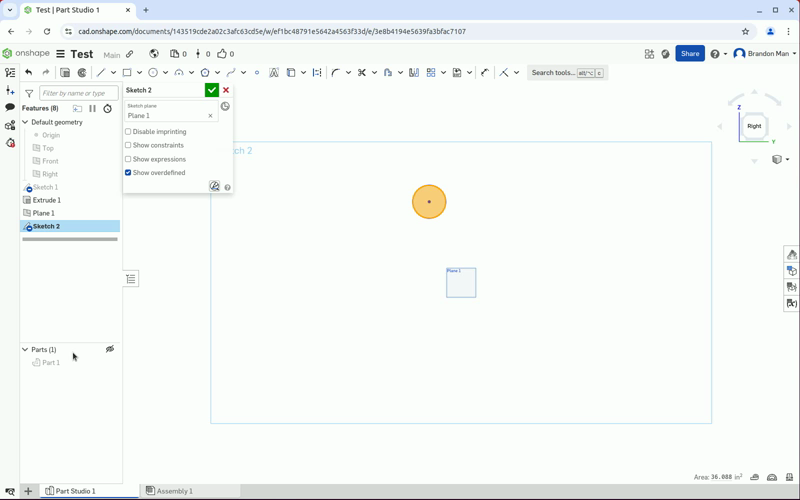
key(shift+e)
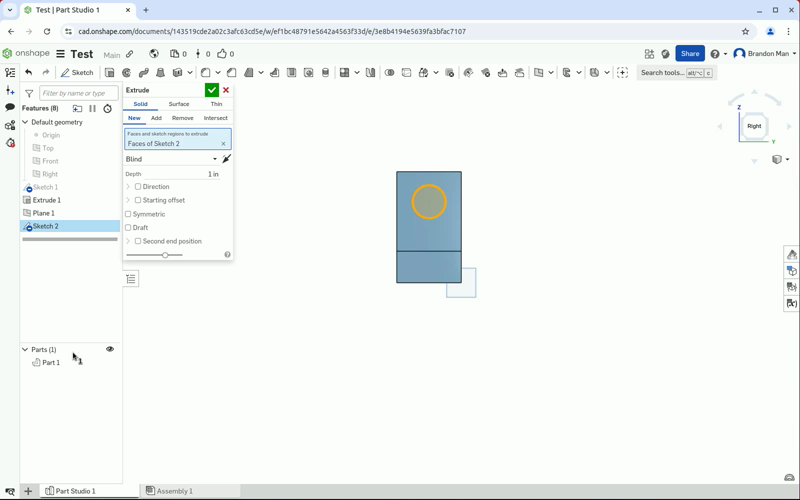
mouse_move(143, 106)
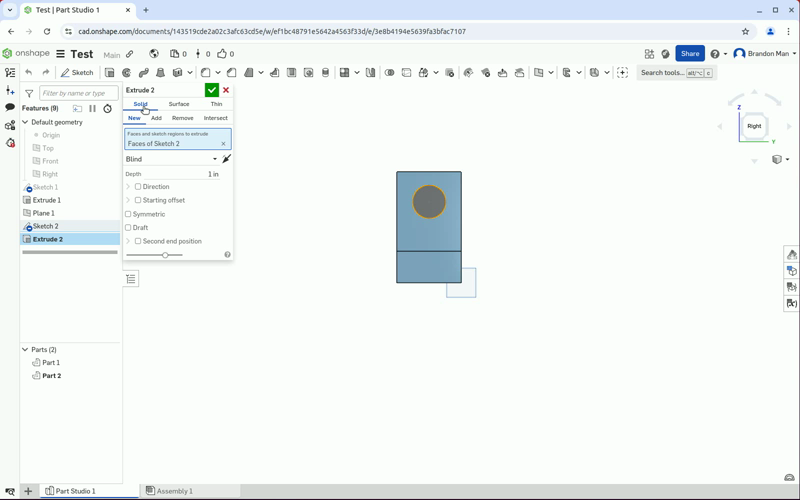
click(143, 106)
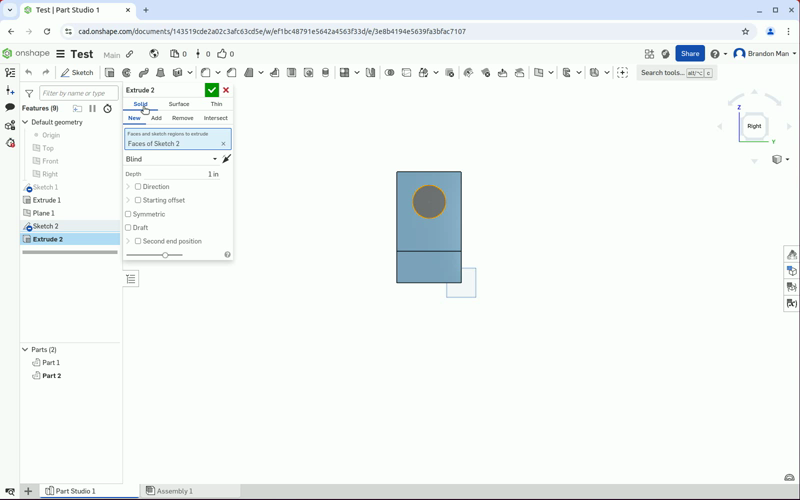
mouse_move(137, 120)
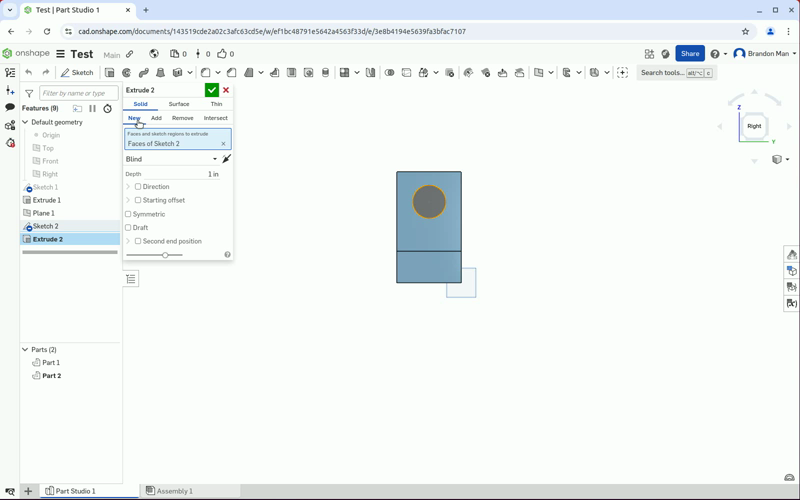
click(137, 120)
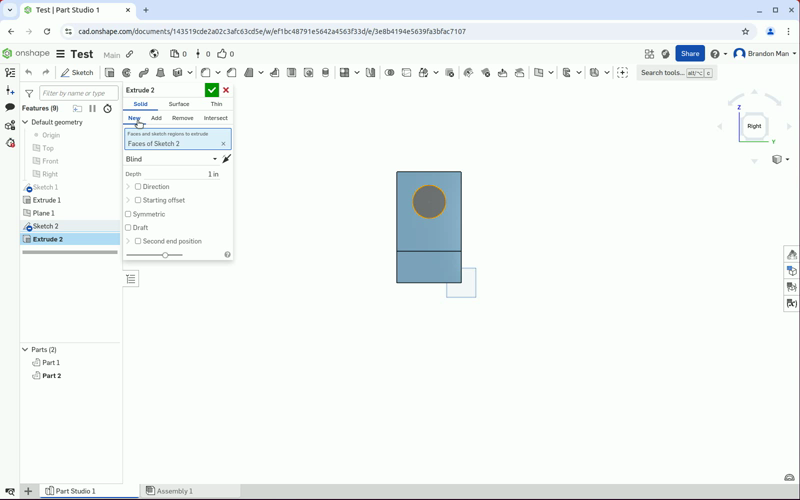
key(tab, 4)
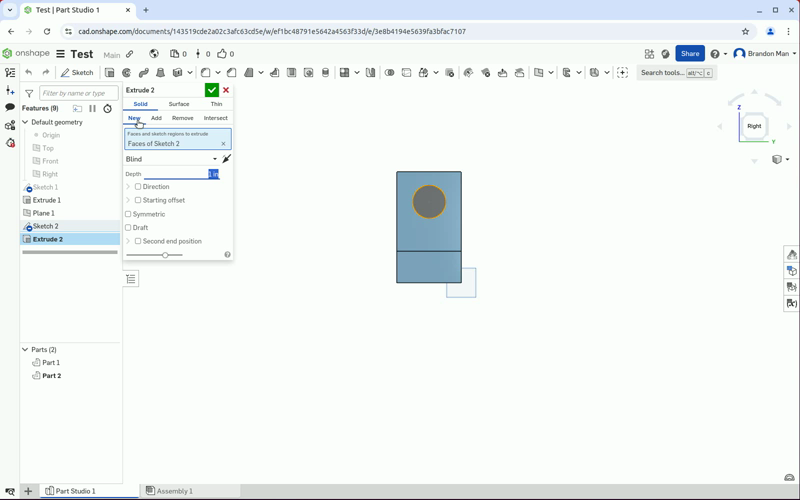
text(13.239)
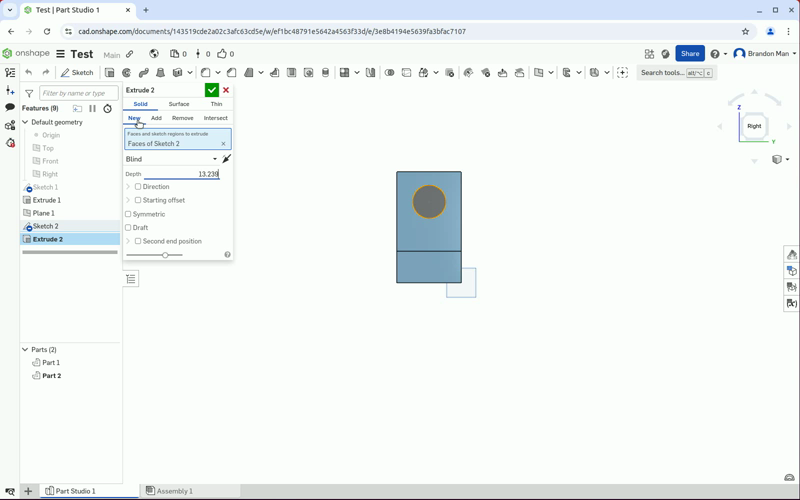
key(enter)
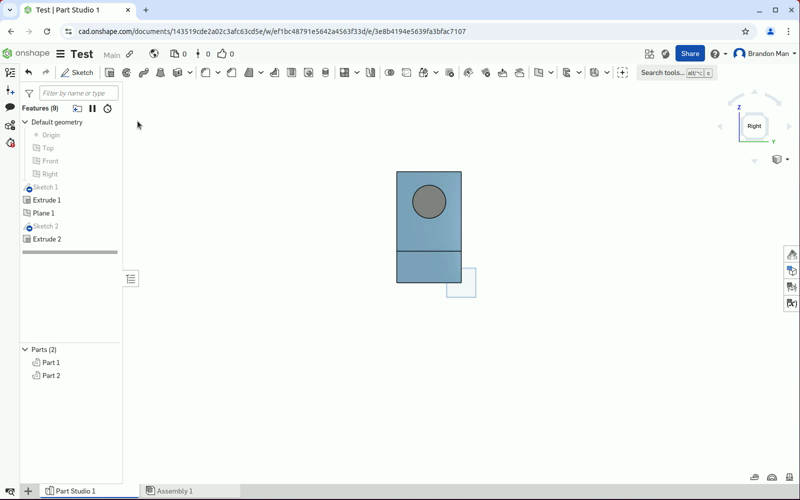
key(shift+h)
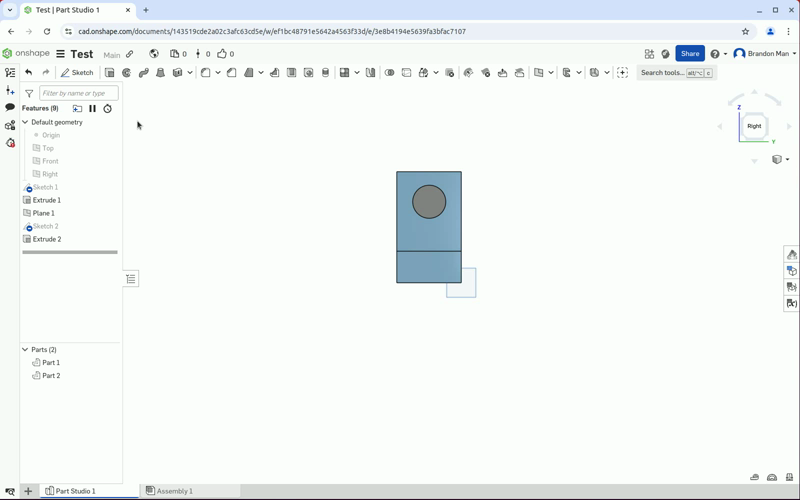
key(shift+h)
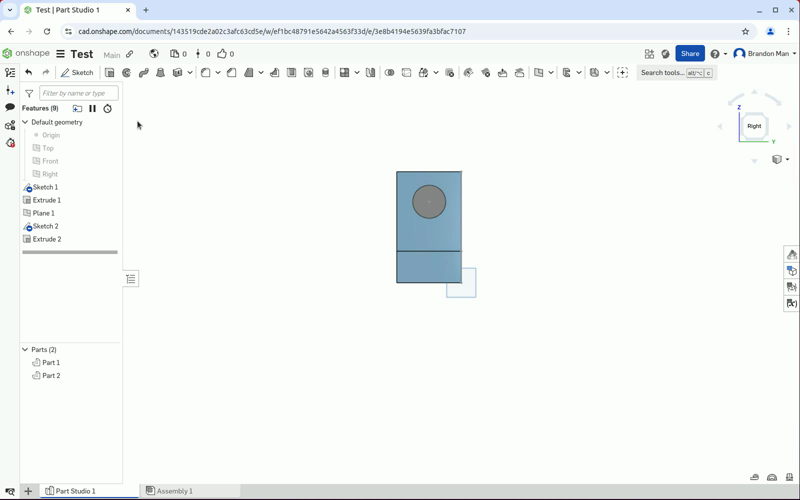
key(shift+7)
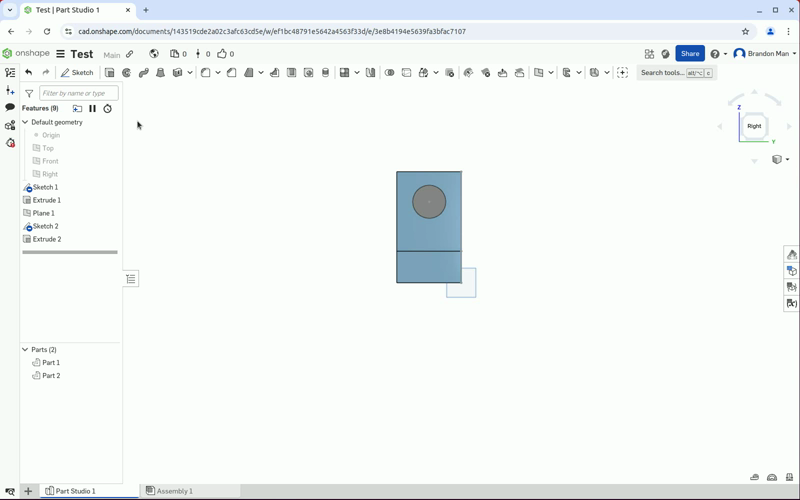
key(right, 2)
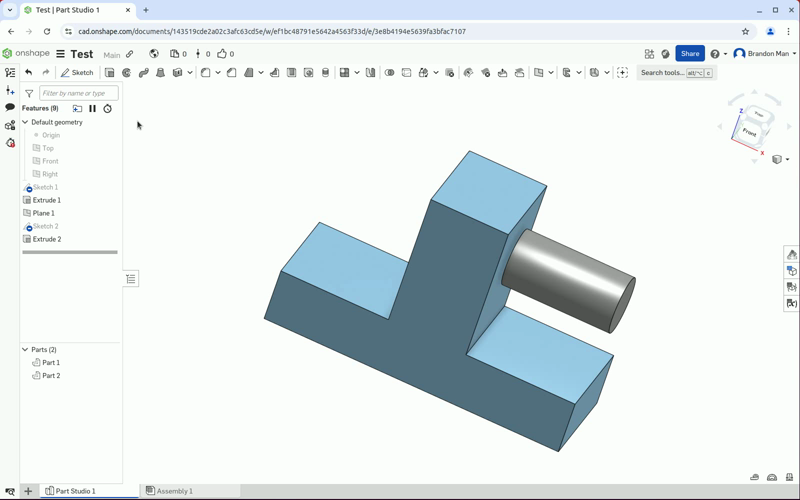
key(down, 2)
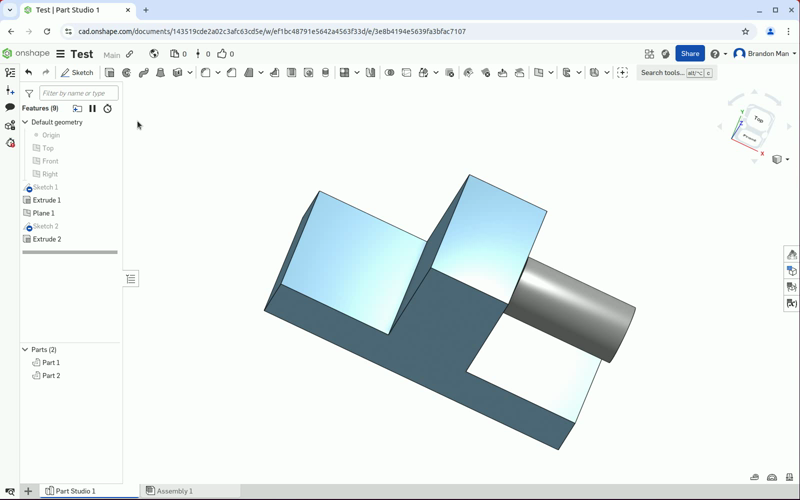
key(up, 2)
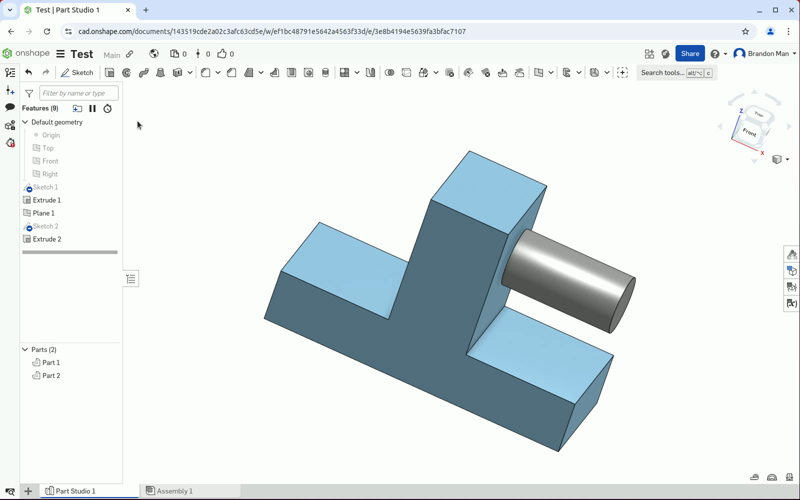
key(left, 2)
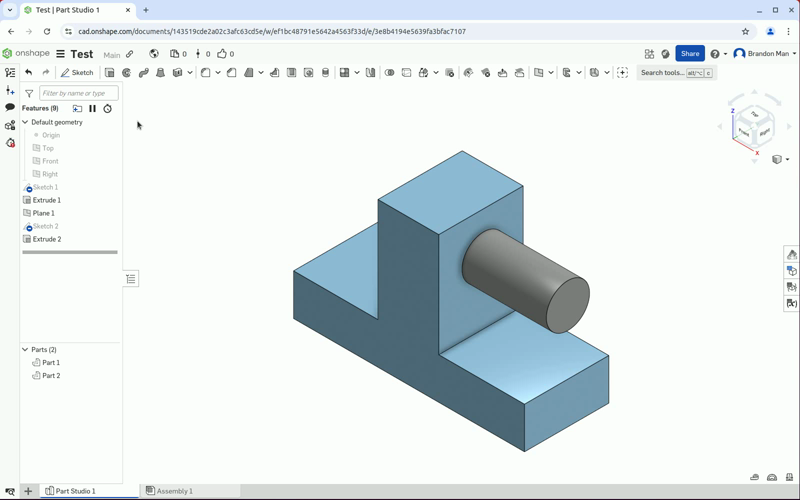
mouse_move(73, 189)
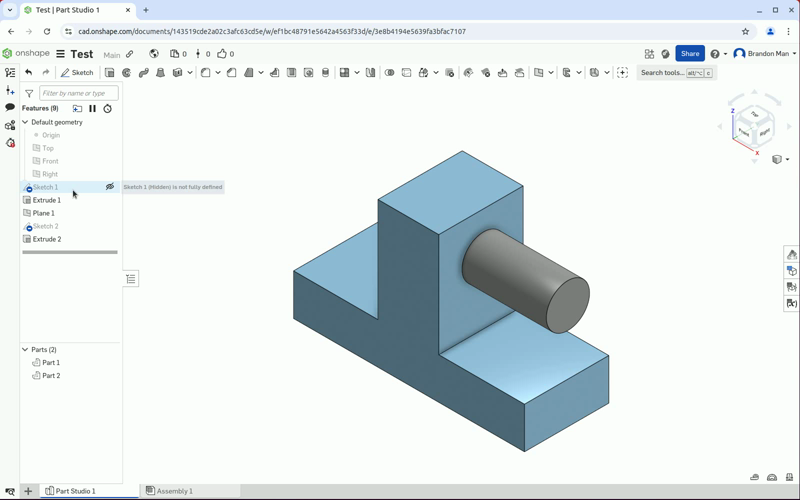
click(73, 189)